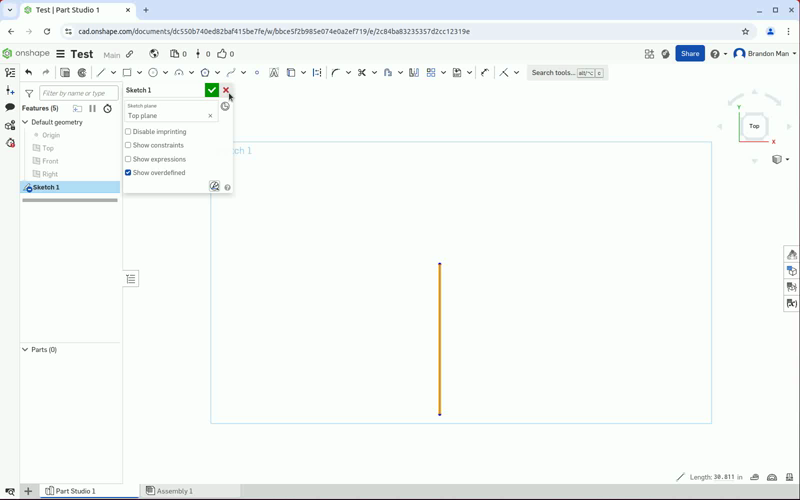
key(shift+h)
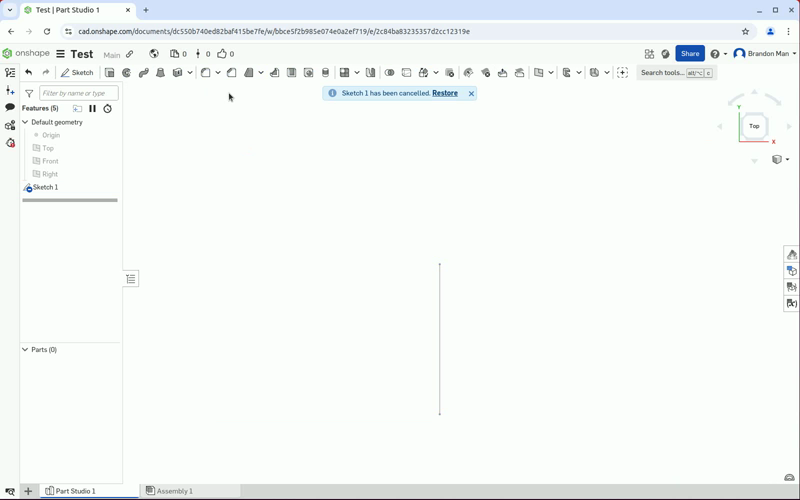
key(shift+s)
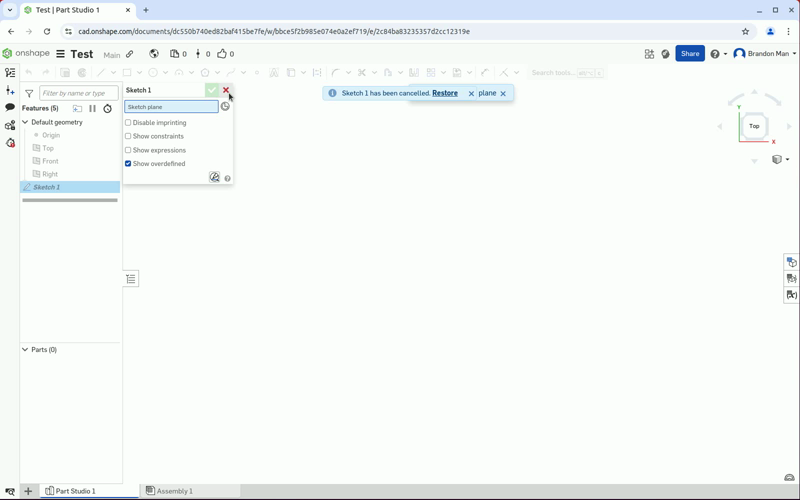
mouse_move(73, 150)
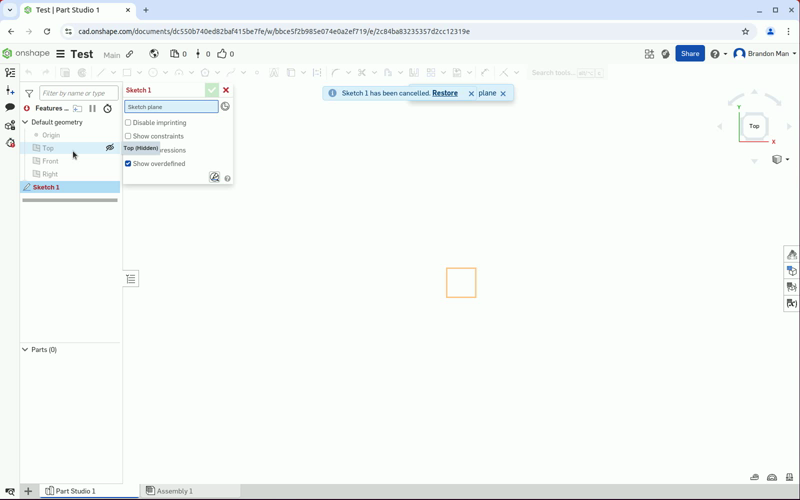
click(73, 150)
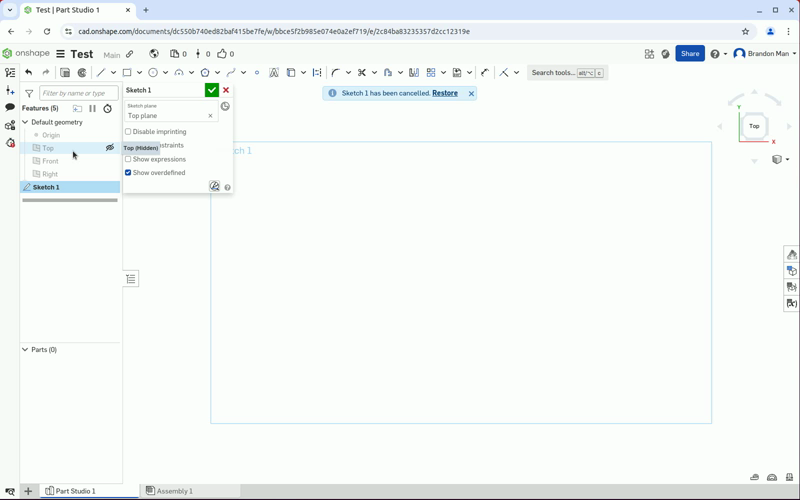
mouse_move(73, 352)
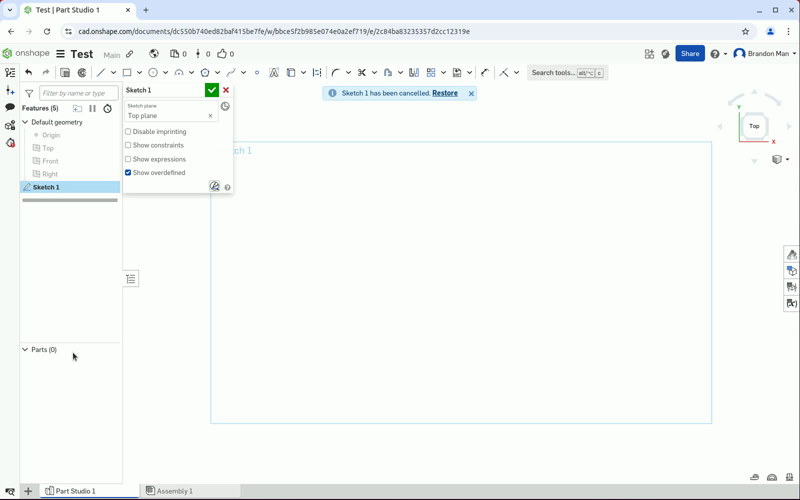
key(y)
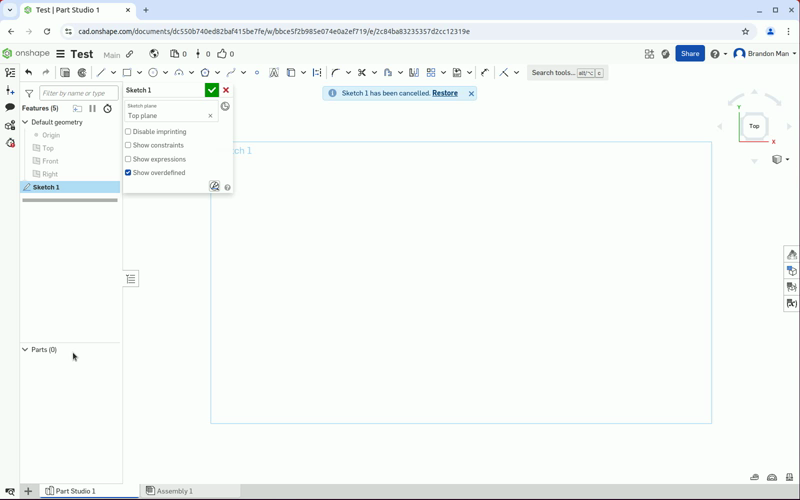
key(l)
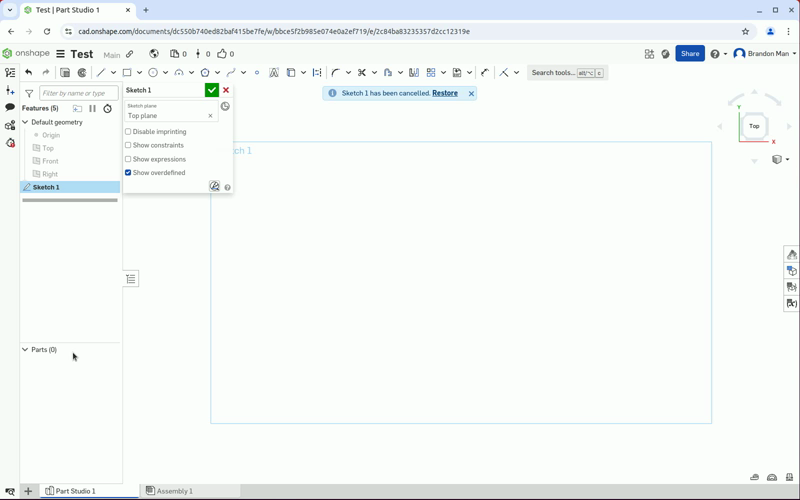
key_down(shift)
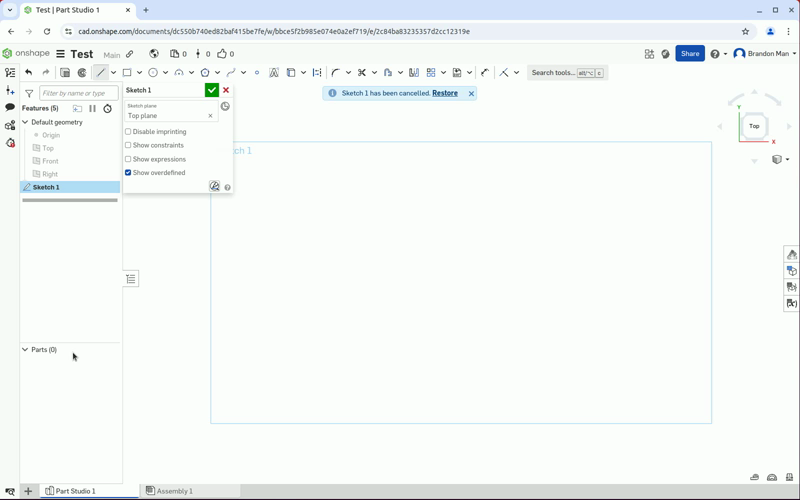
mouse_move(350, 285)
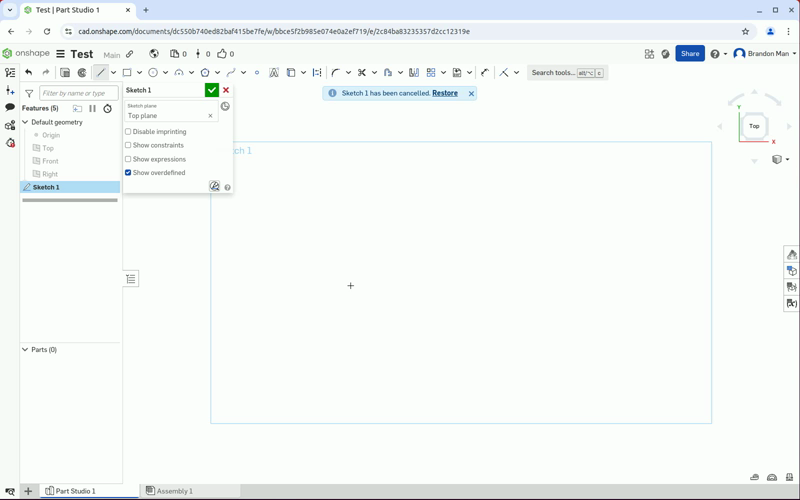
click(350, 285)
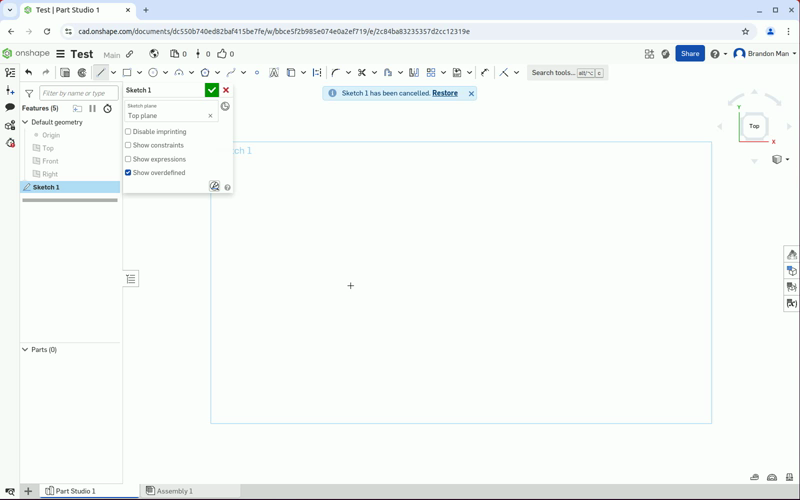
key_up(shift)
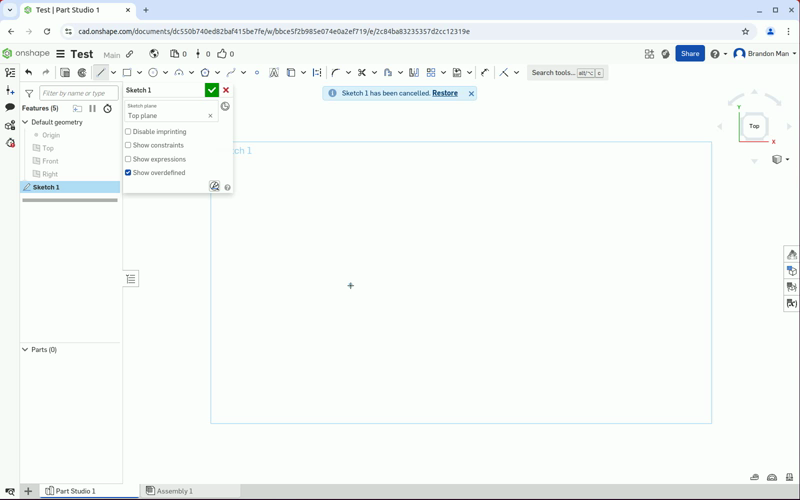
key_down(shift)
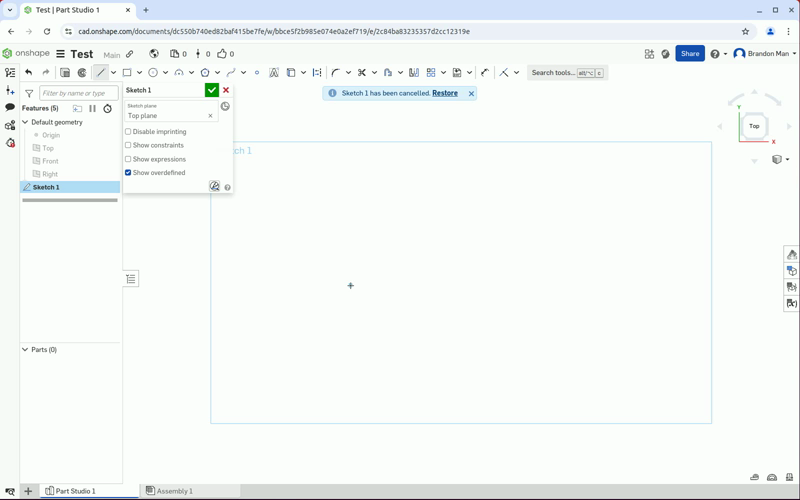
mouse_move(465, 285)
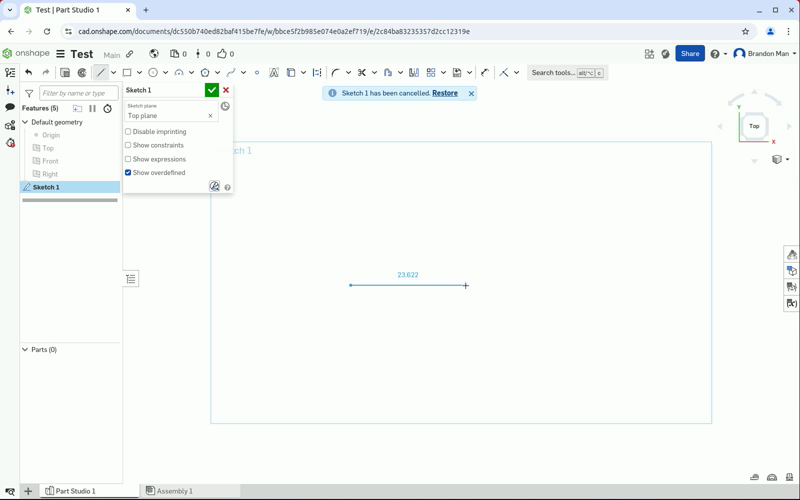
click(465, 285)
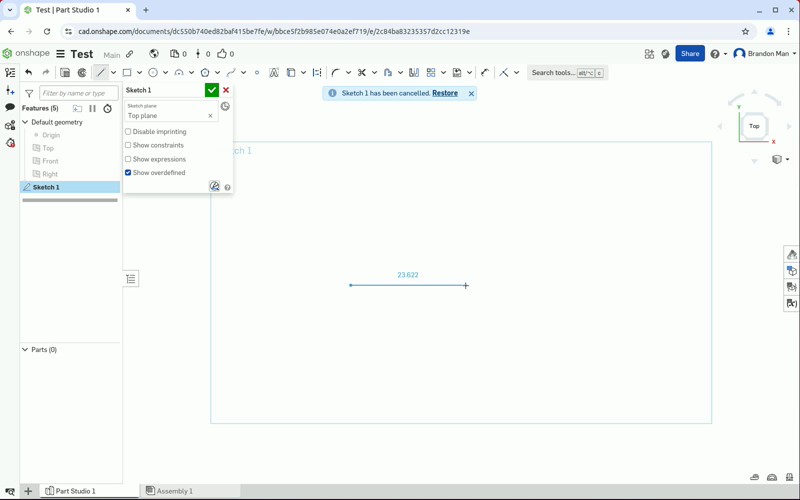
key_up(shift)
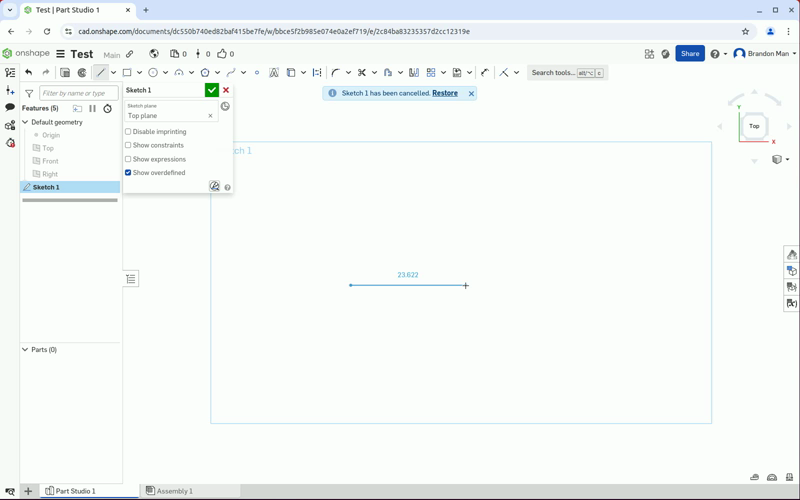
key_down(shift)
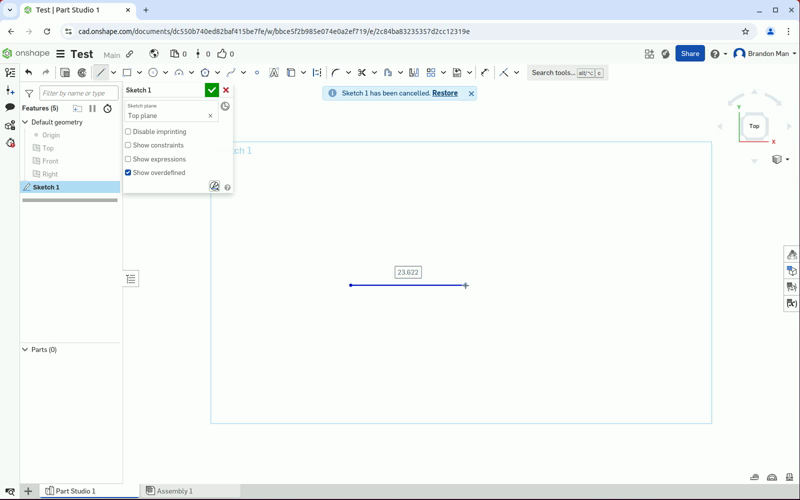
mouse_move(465, 170)
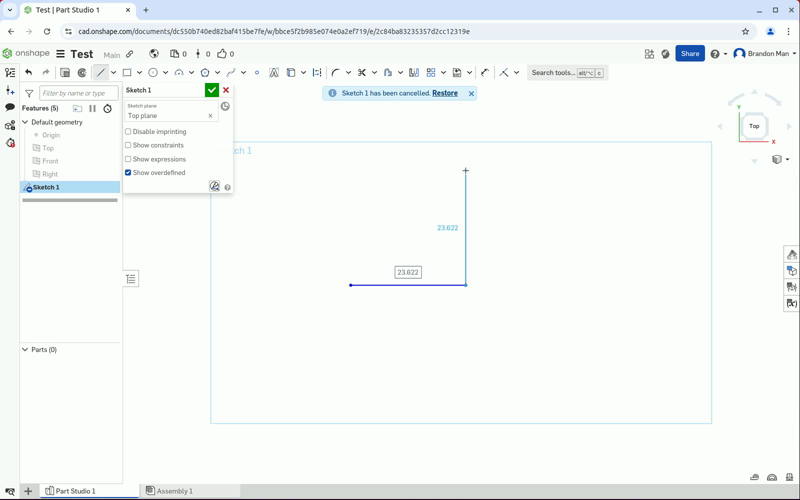
click(465, 170)
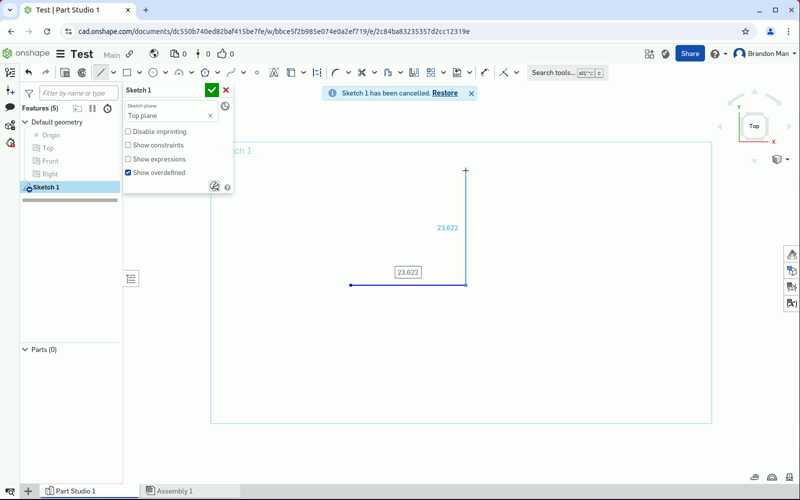
key_up(shift)
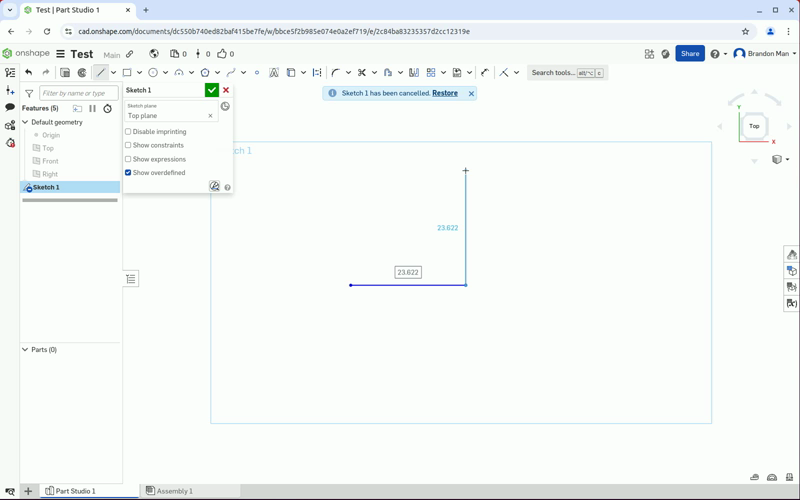
key_down(shift)
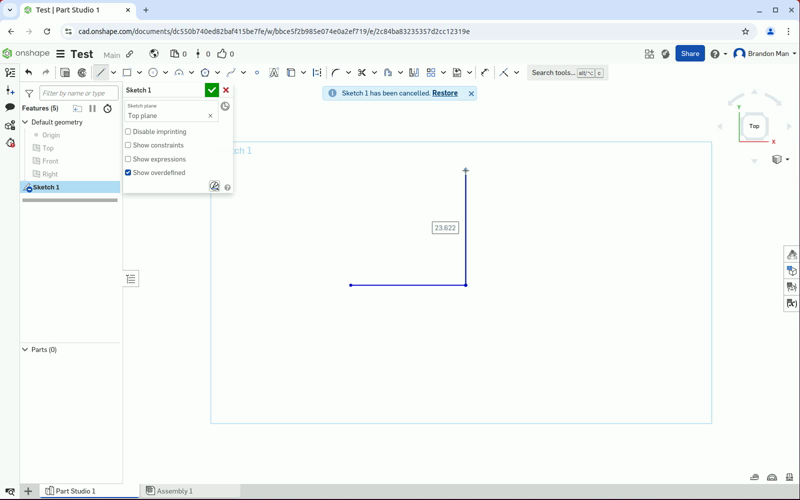
mouse_move(350, 170)
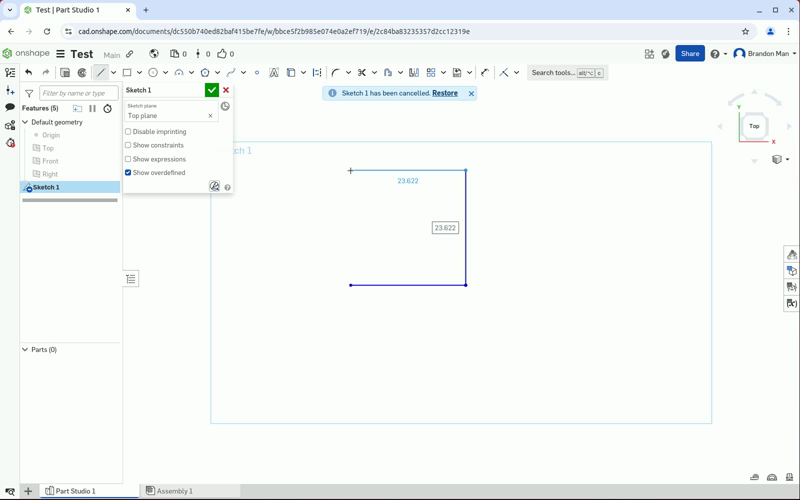
click(350, 170)
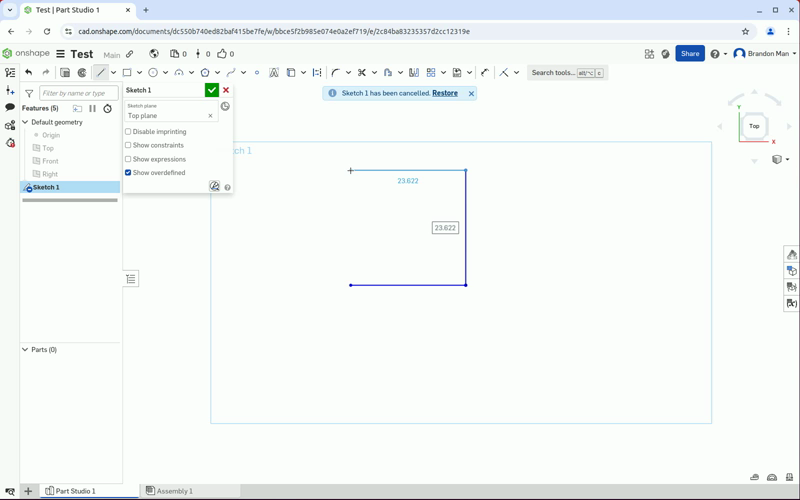
key_up(shift)
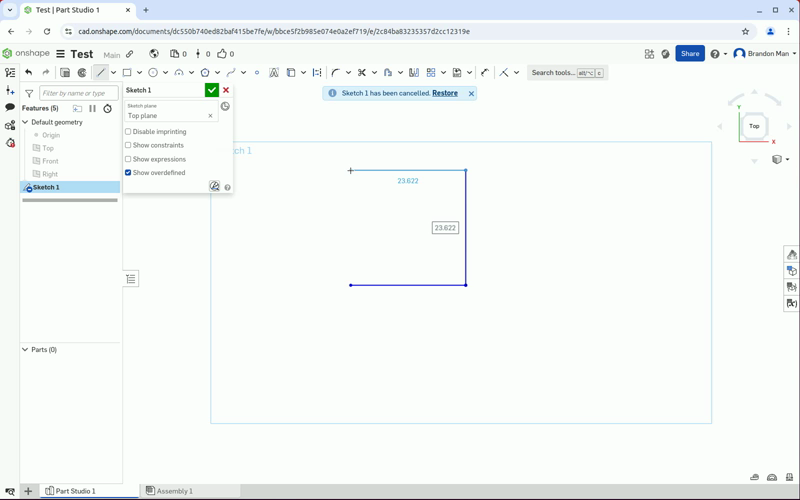
key_down(shift)
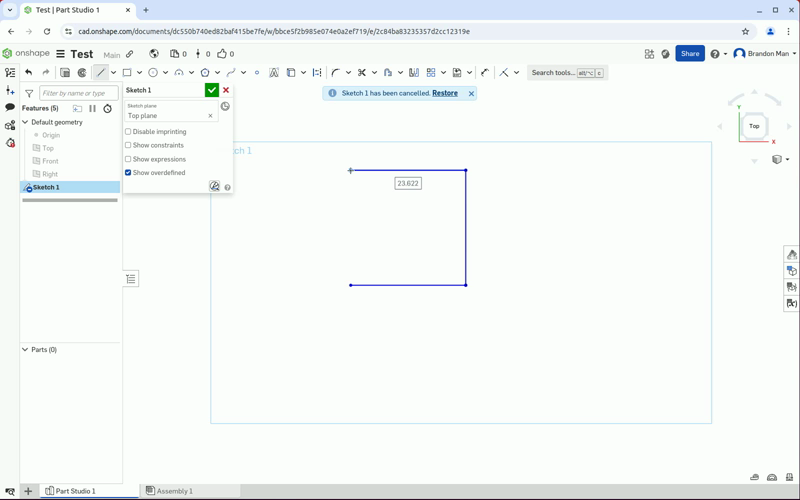
mouse_move(350, 285)
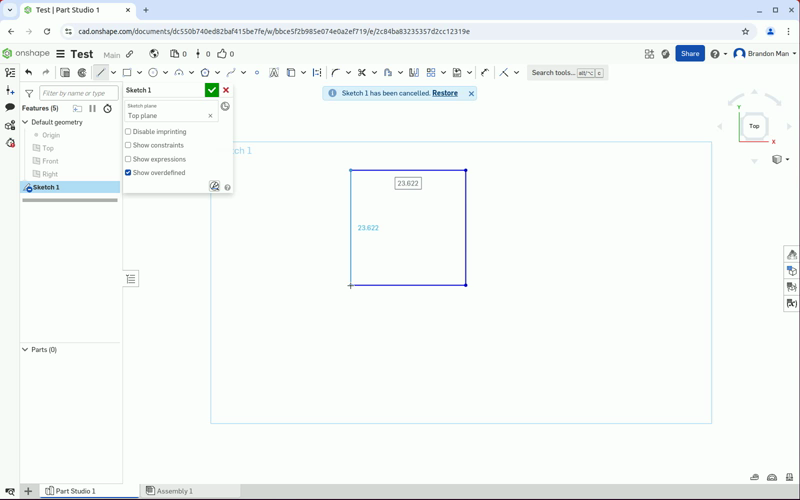
key_up(shift)
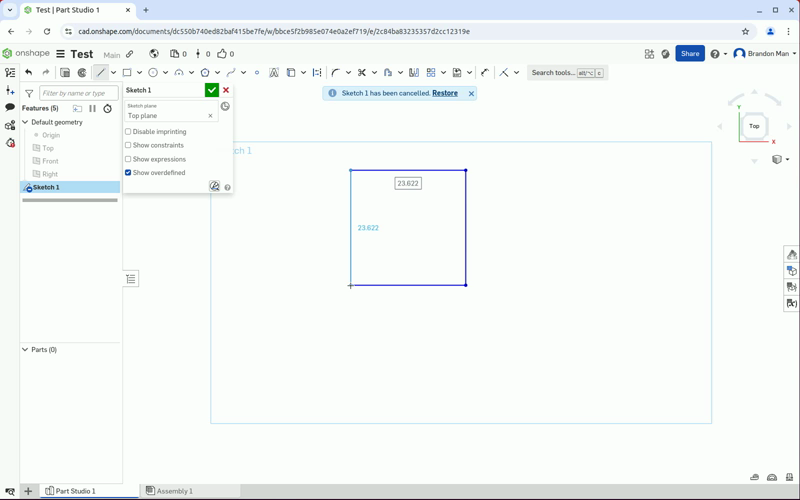
click(350, 285)
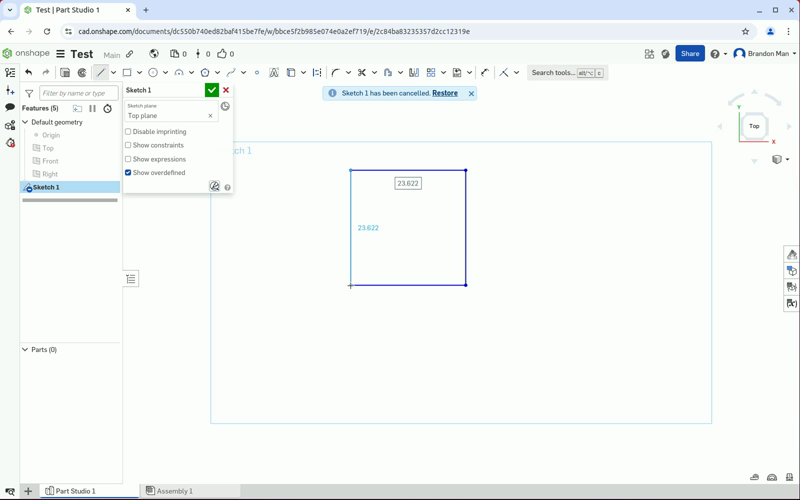
key(esc)
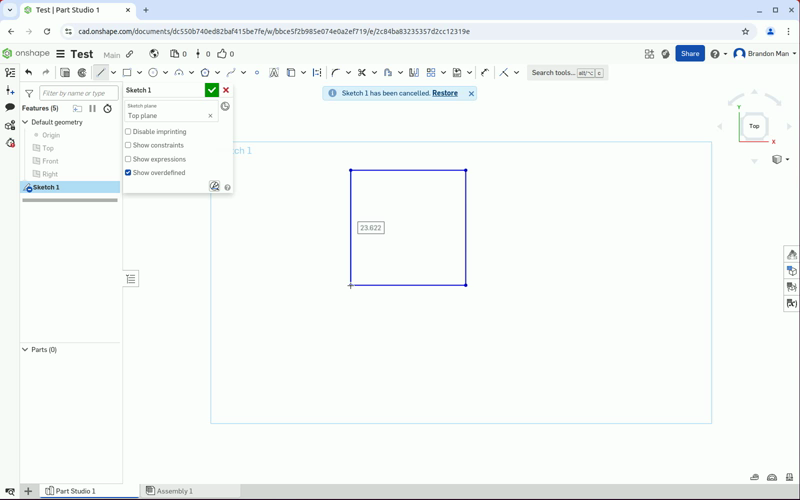
mouse_move(419, 256)
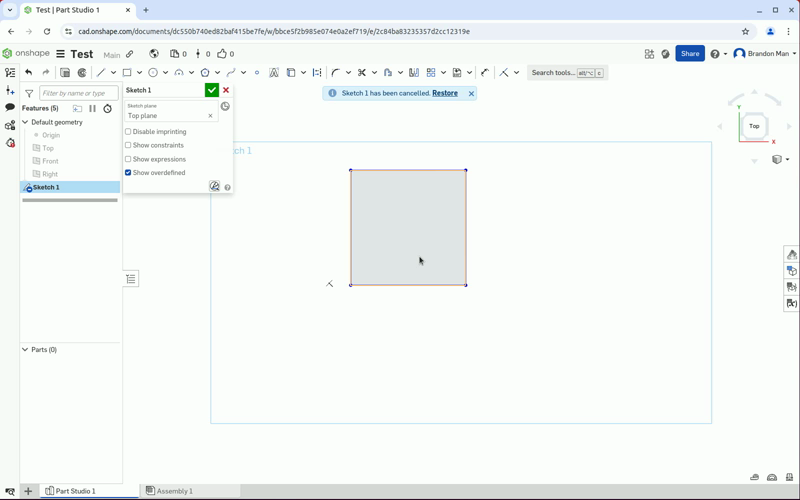
click(419, 256)
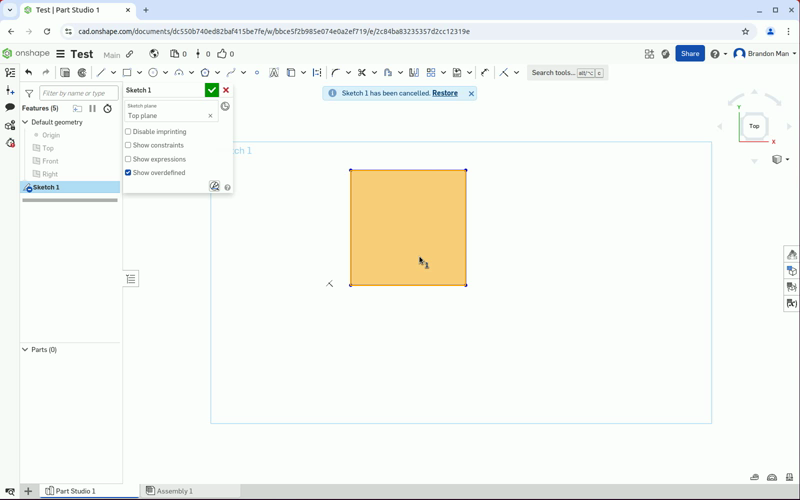
mouse_move(73, 352)
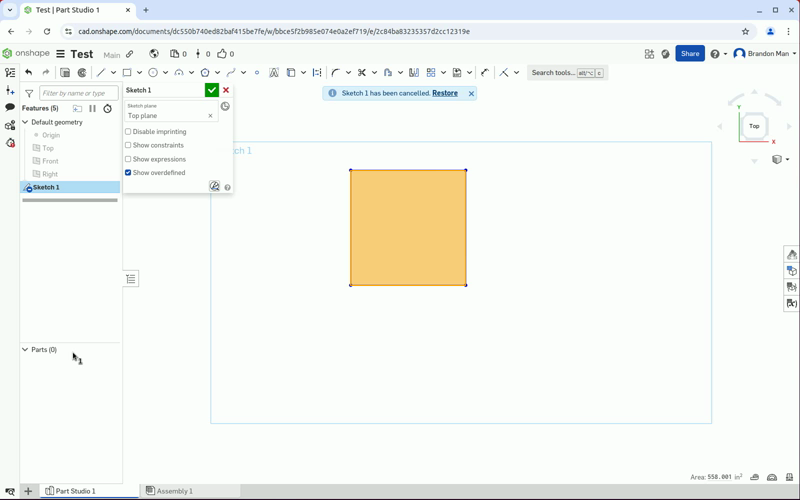
key(shift+y)
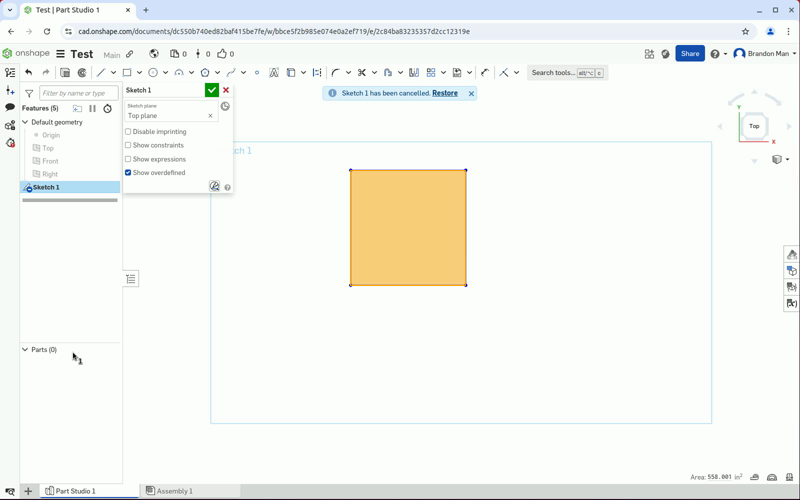
key(shift+e)
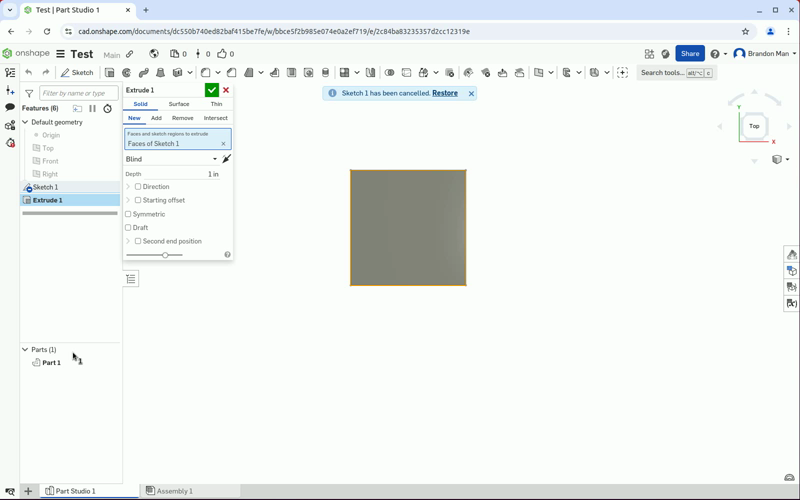
mouse_move(143, 106)
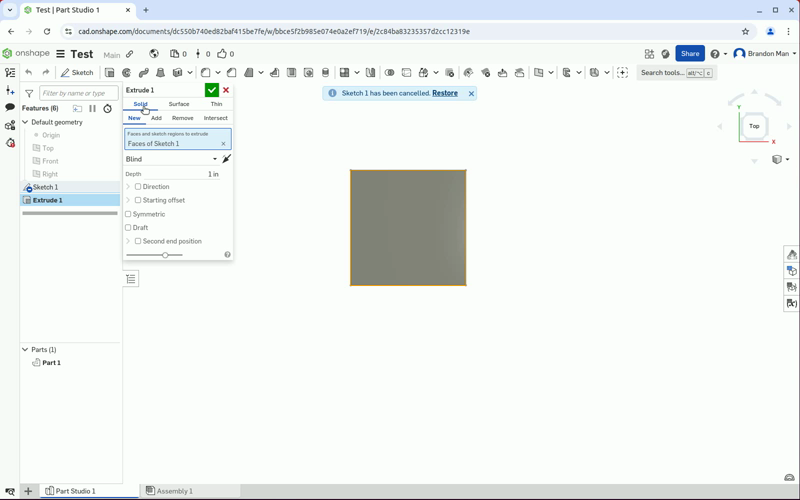
click(143, 106)
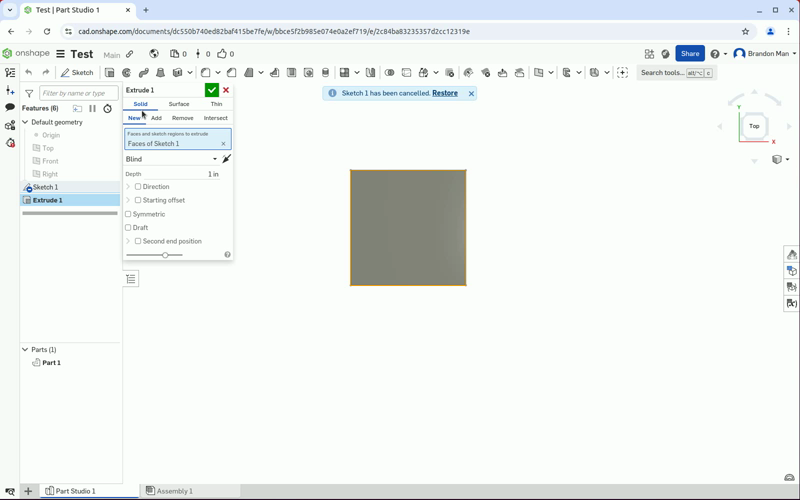
mouse_move(137, 120)
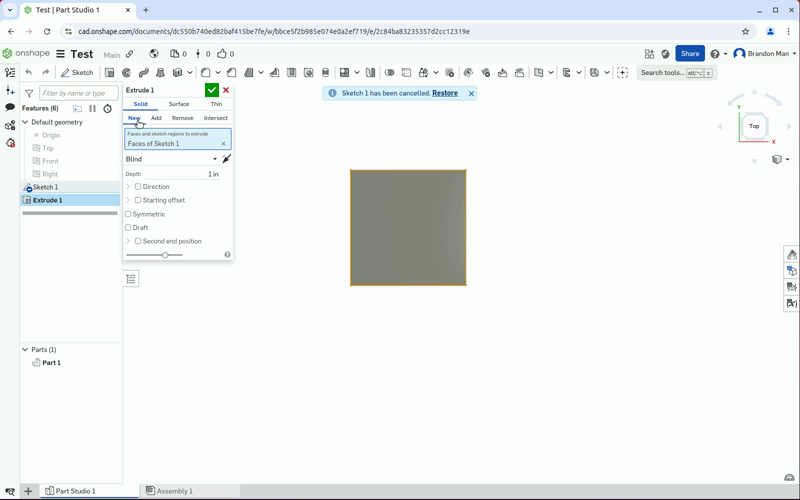
click(137, 120)
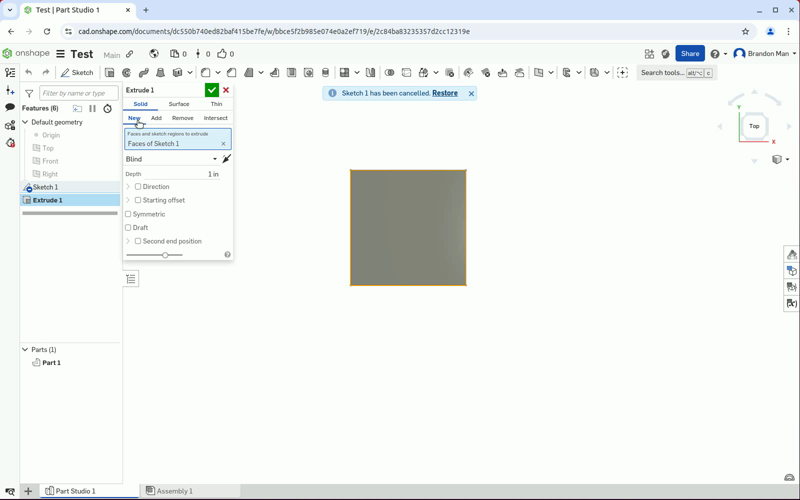
key(tab, 4)
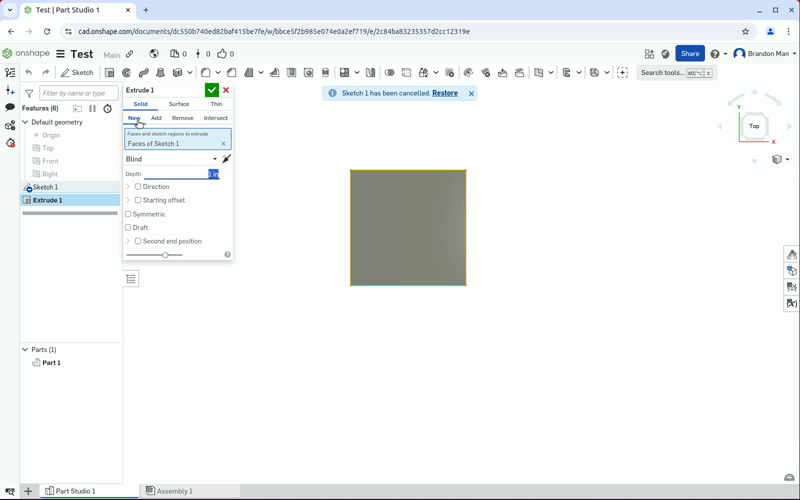
text(14.683)
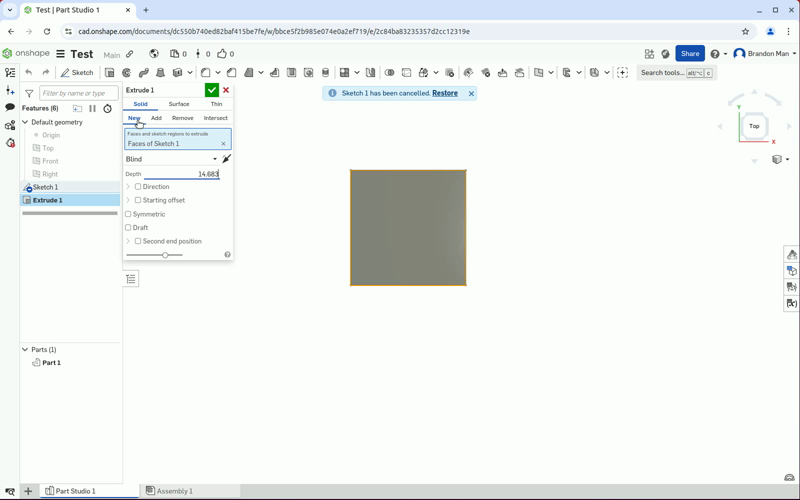
key(enter)
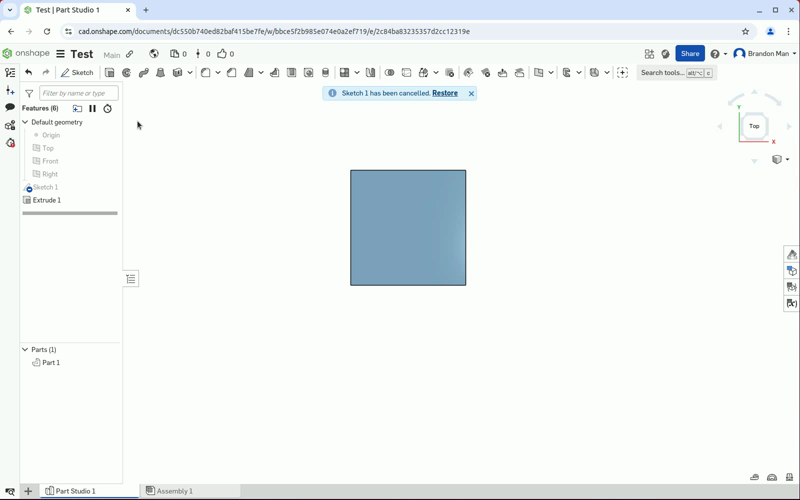
key(shift+h)
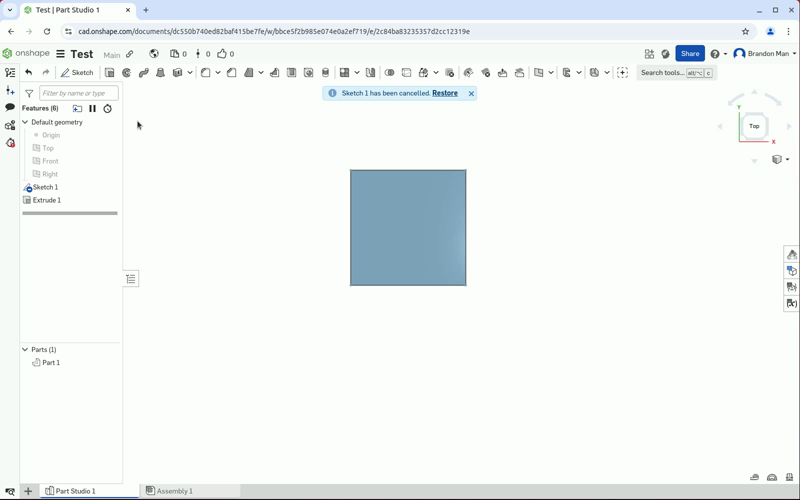
key(shift+h)
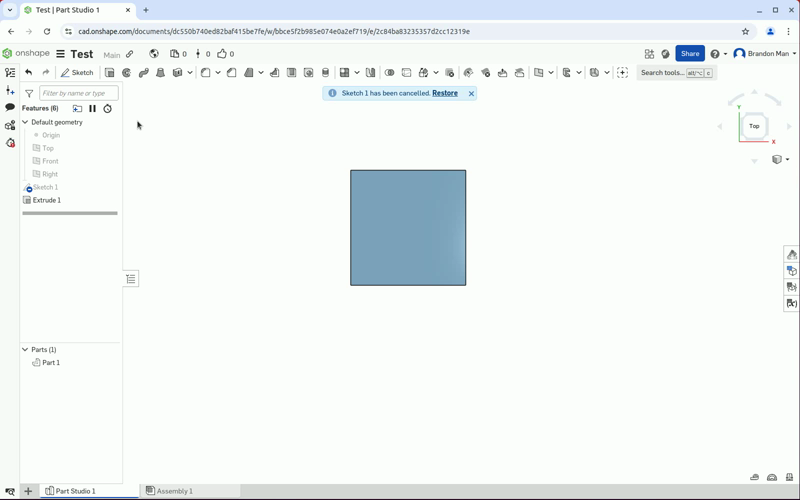
mouse_move(73, 189)
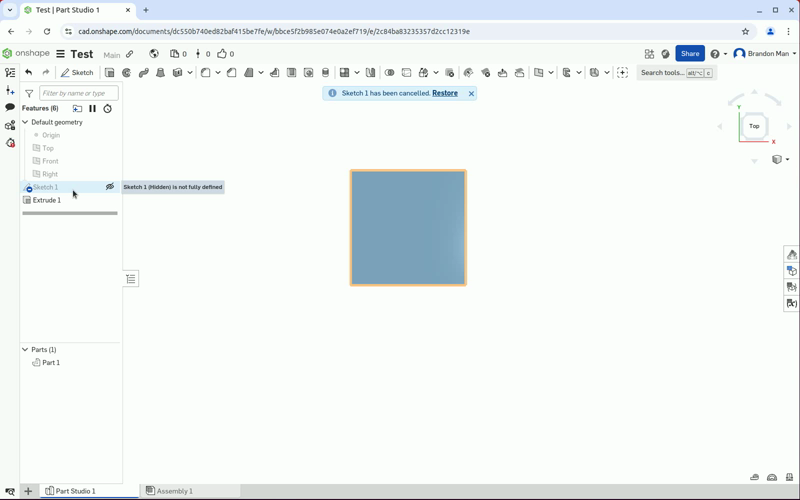
click(73, 189)
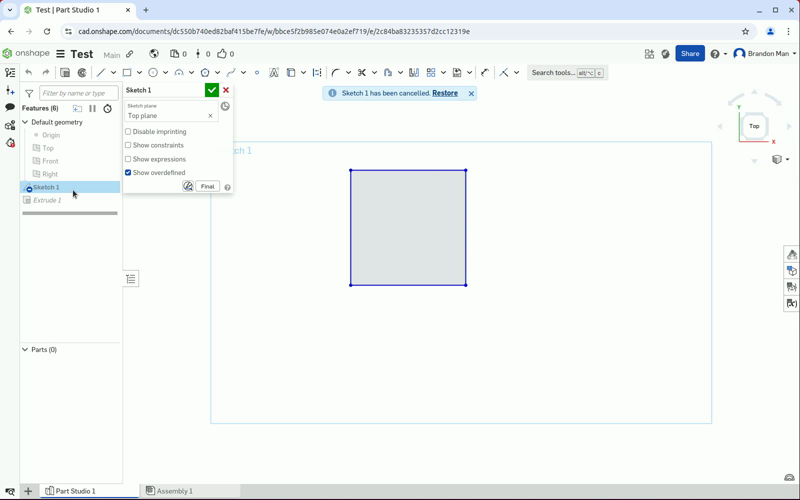
mouse_move(229, 92)
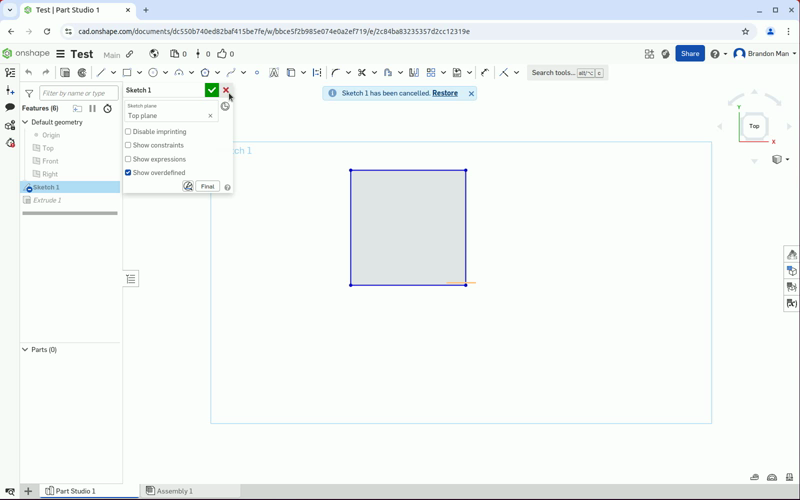
click(229, 92)
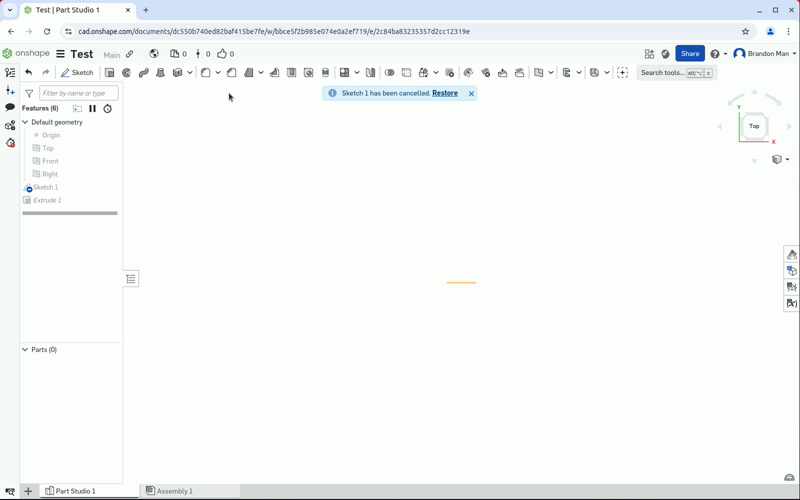
mouse_move(541, 75)
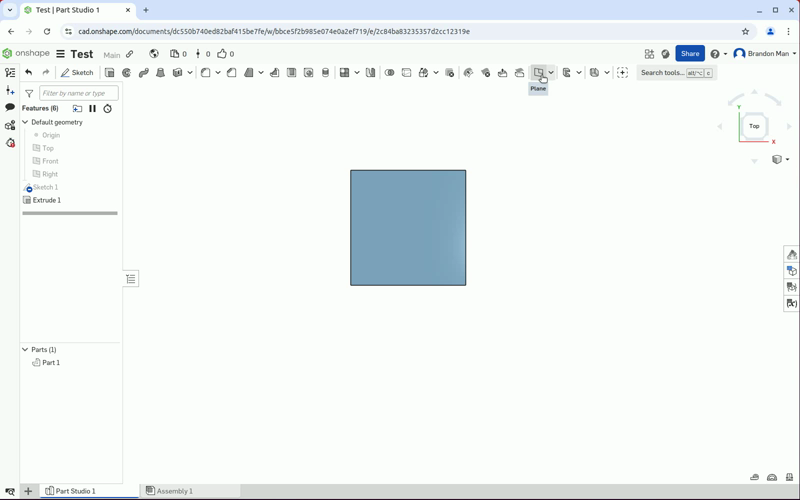
click(541, 75)
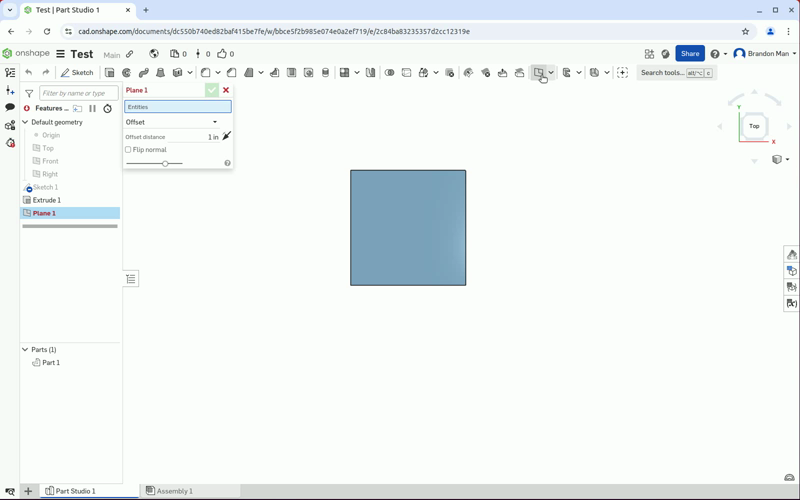
mouse_move(73, 150)
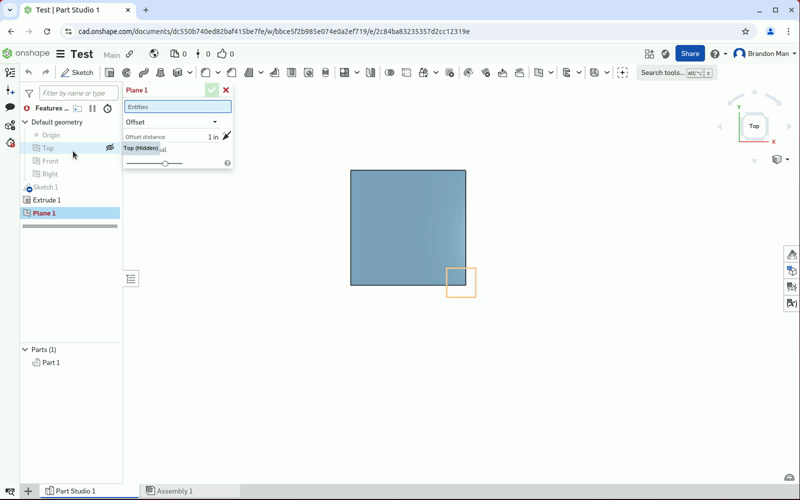
click(73, 150)
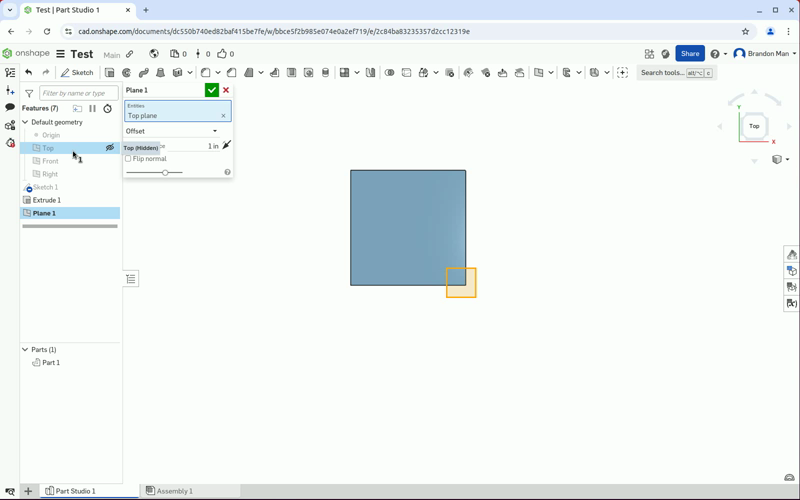
key(tab, 2)
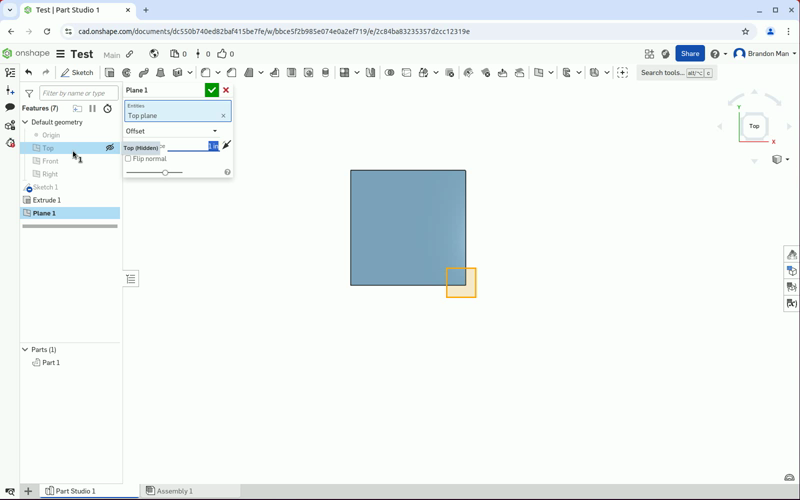
text(14.697)
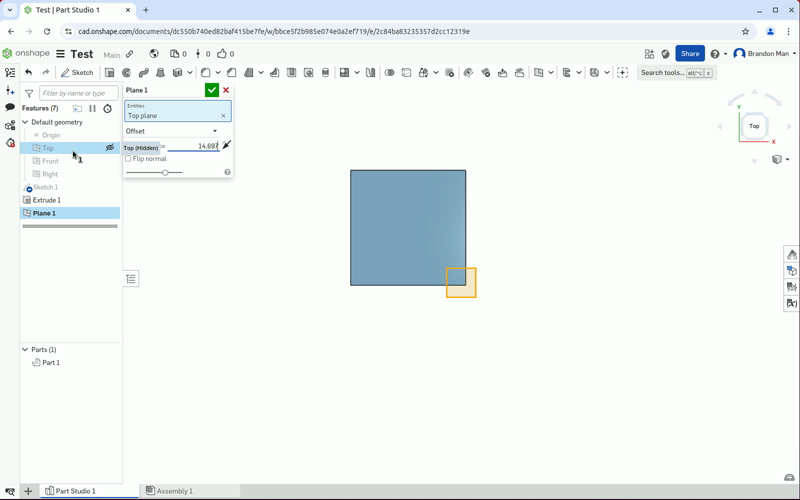
key(enter, 2)
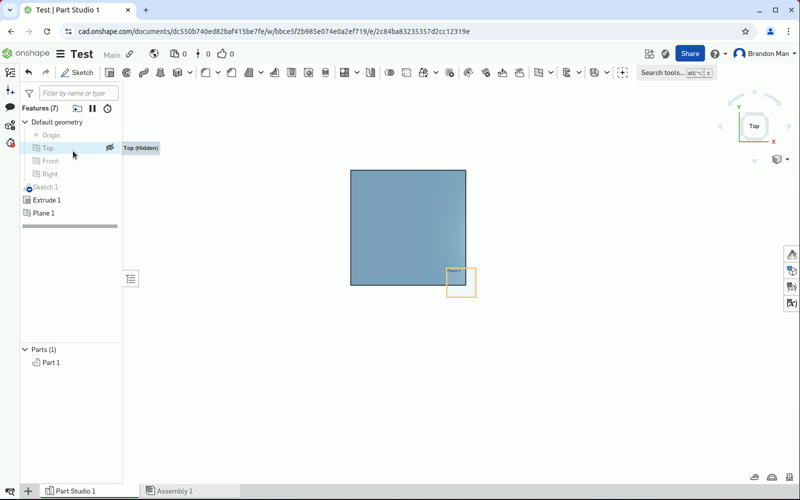
key(shift+s)
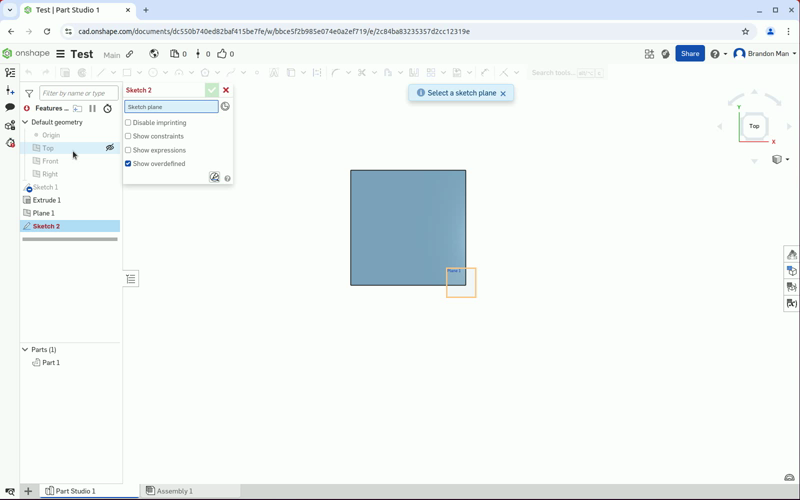
mouse_move(73, 215)
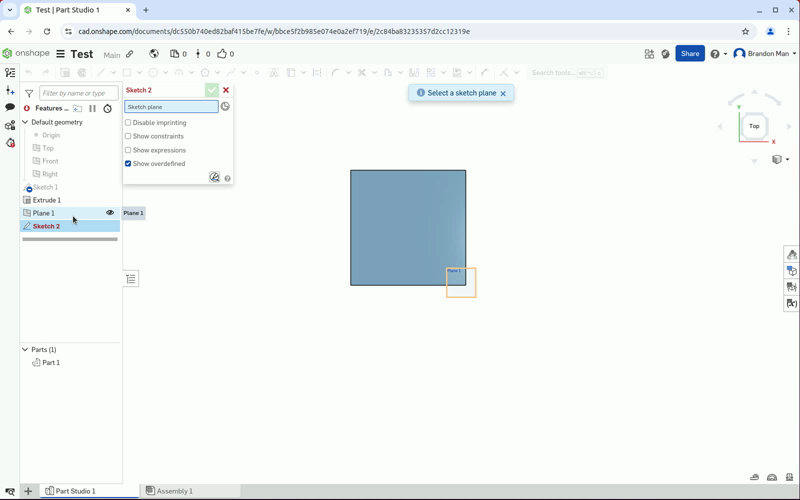
click(73, 215)
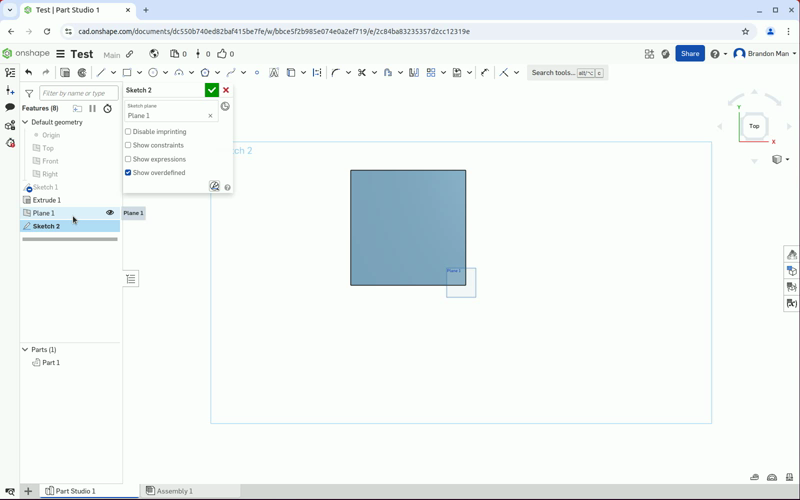
mouse_move(73, 352)
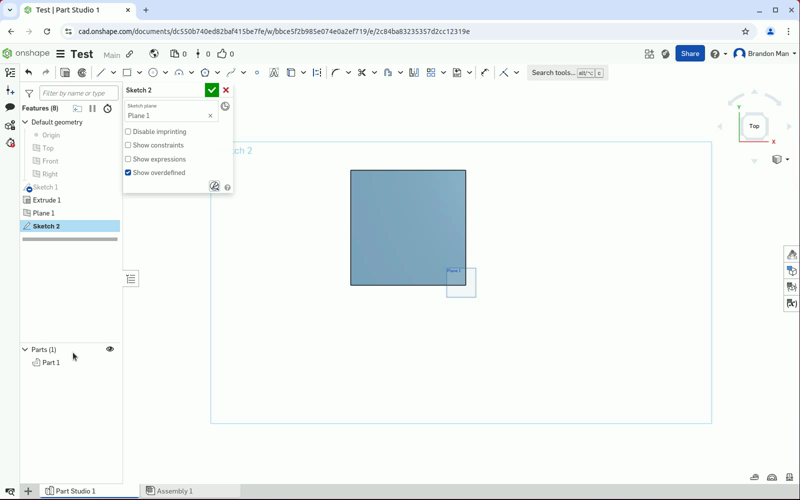
key(y)
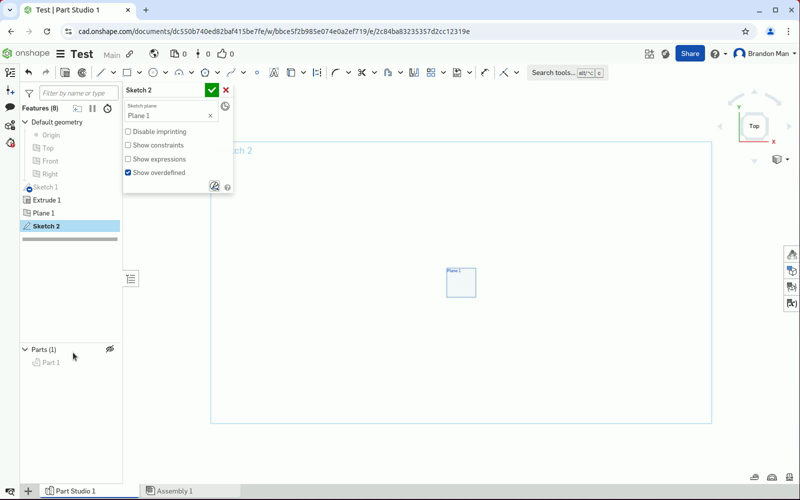
key(c)
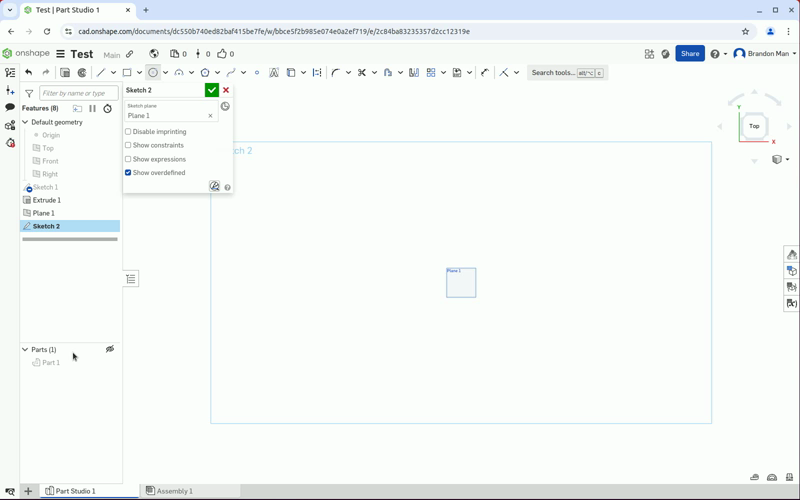
key_down(shift)
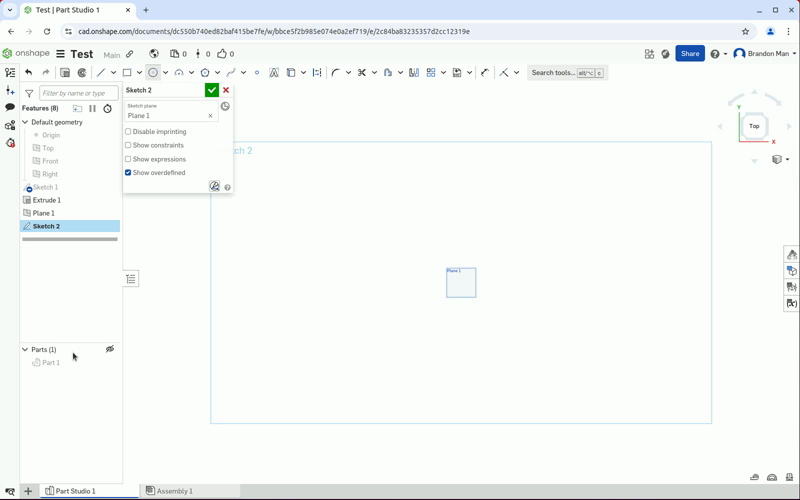
mouse_move(409, 227)
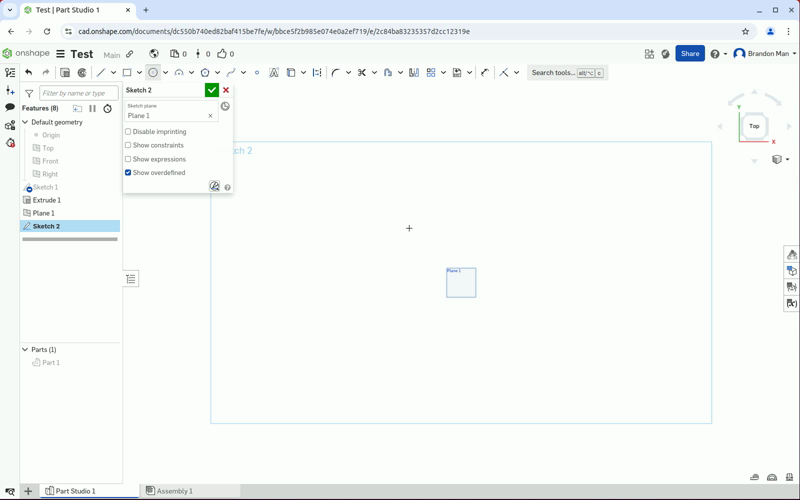
click(409, 227)
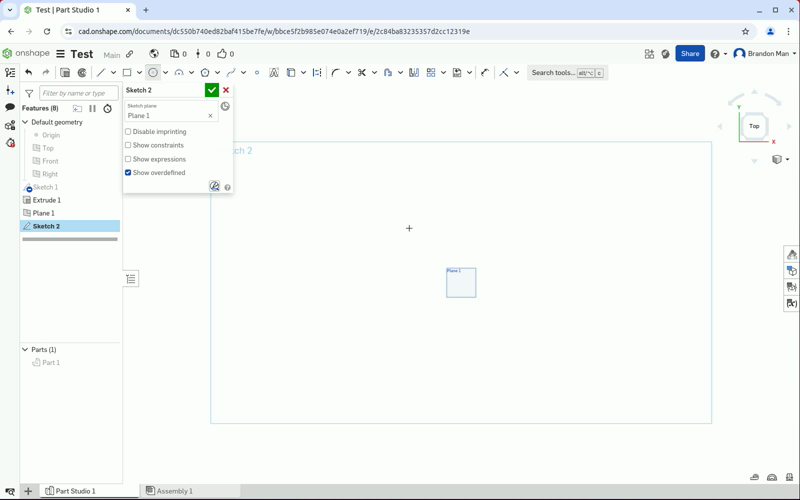
key_up(shift)
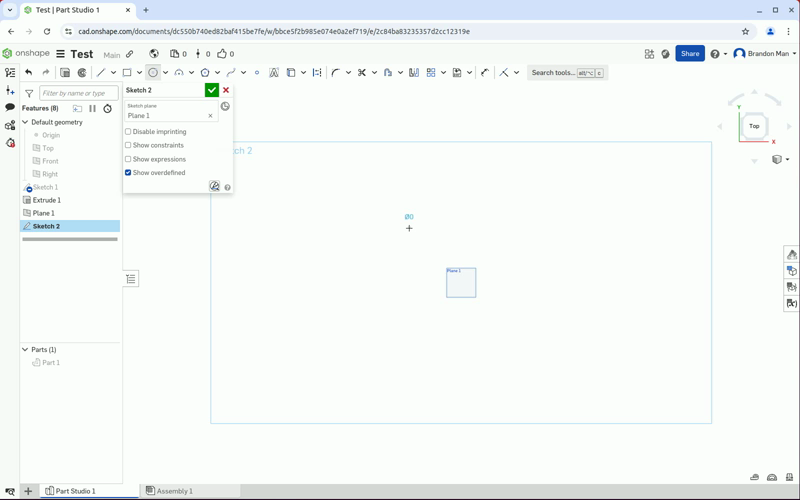
mouse_move(444, 227)
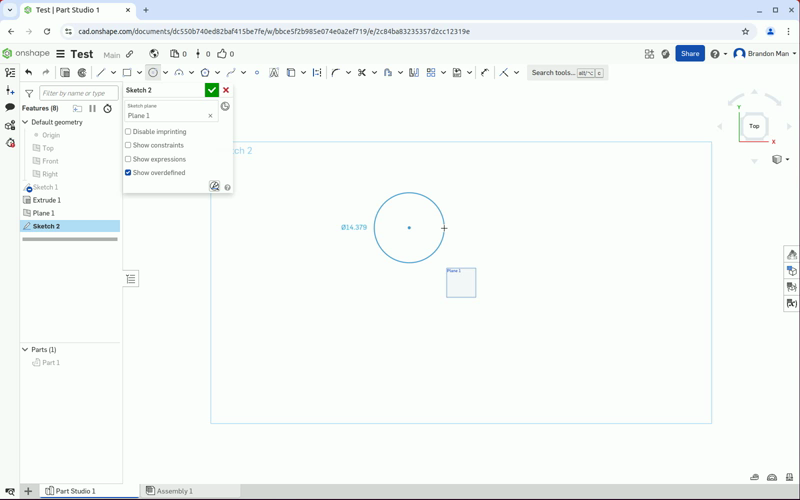
click(444, 227)
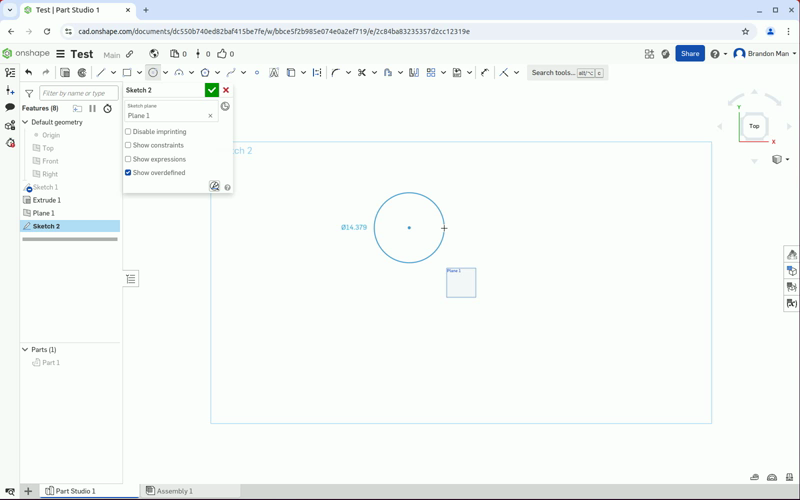
key(esc)
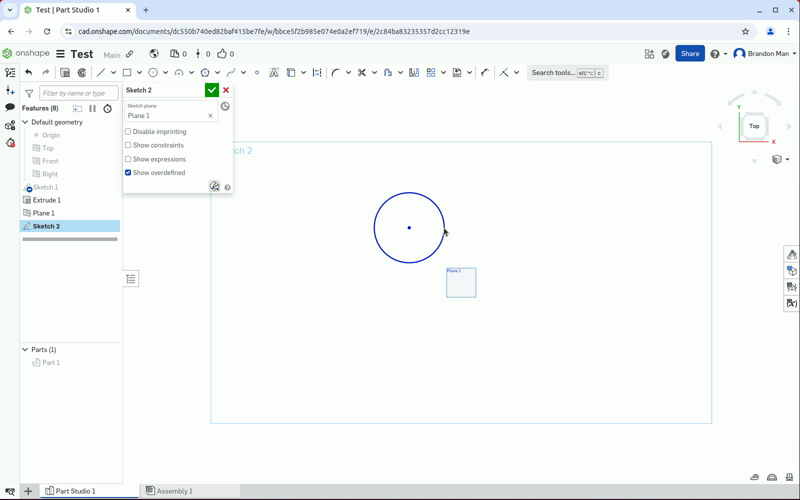
mouse_move(424, 220)
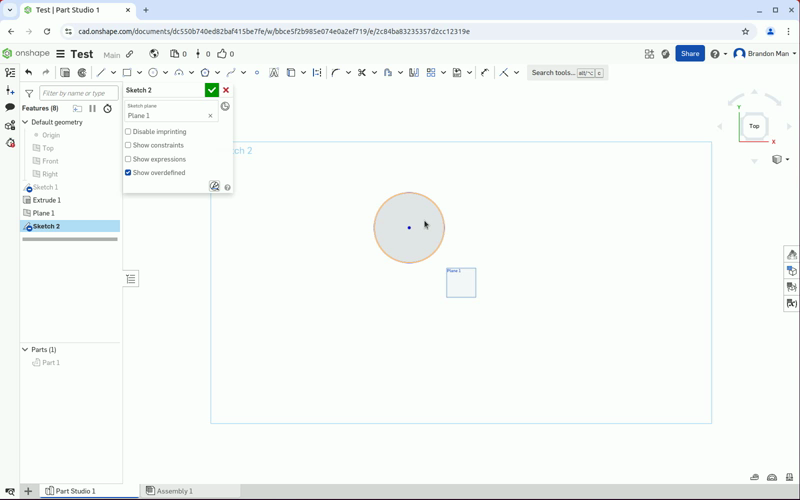
click(424, 220)
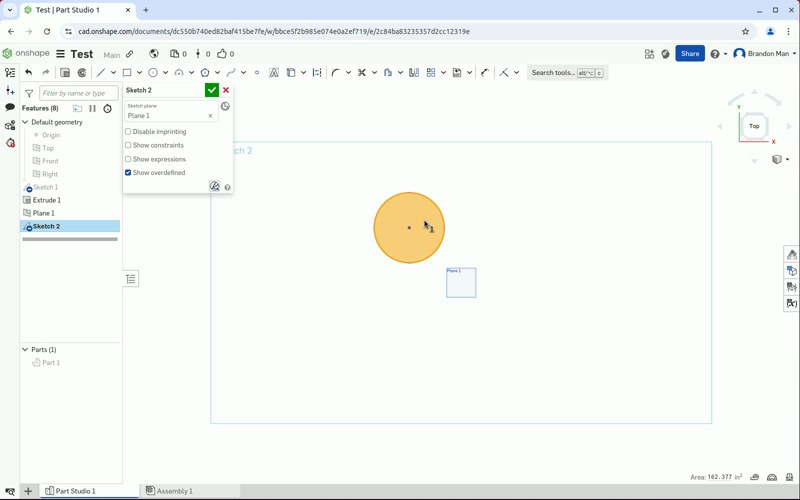
mouse_move(73, 352)
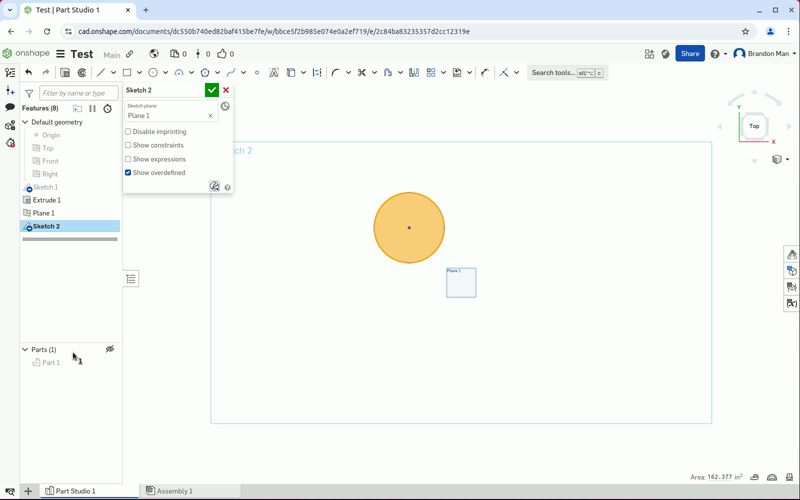
key(shift+y)
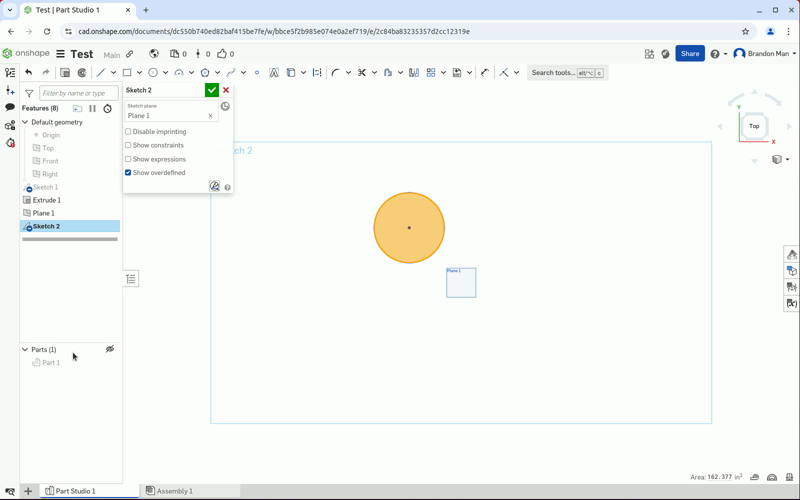
key(shift+e)
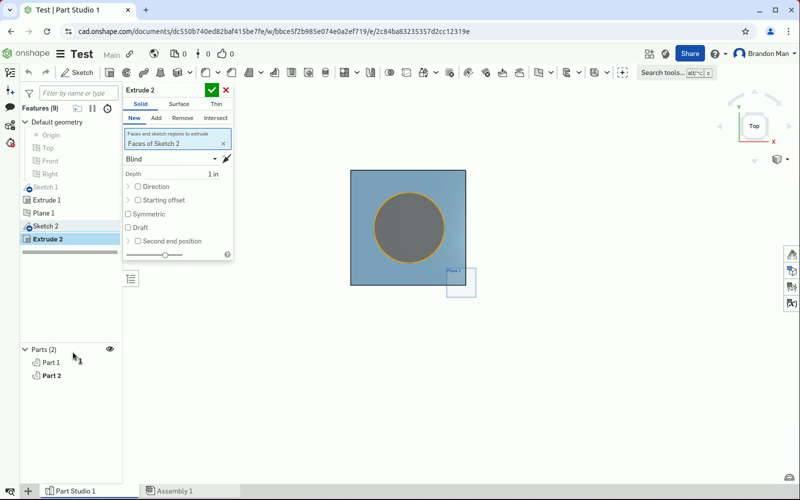
mouse_move(143, 106)
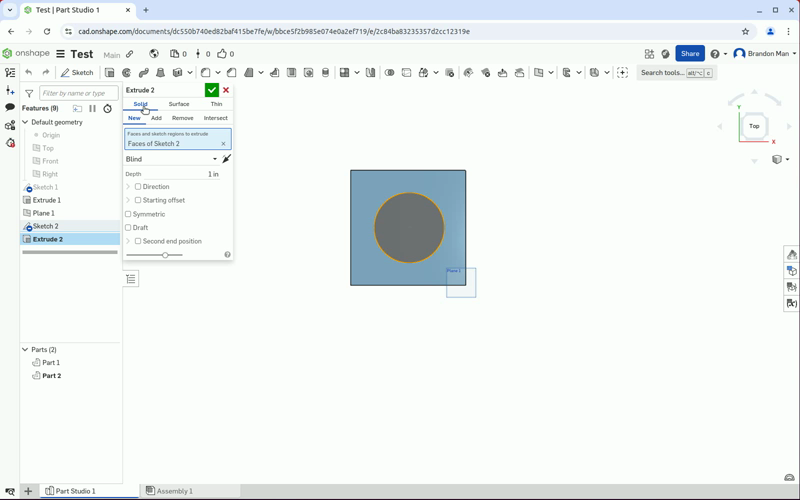
click(143, 106)
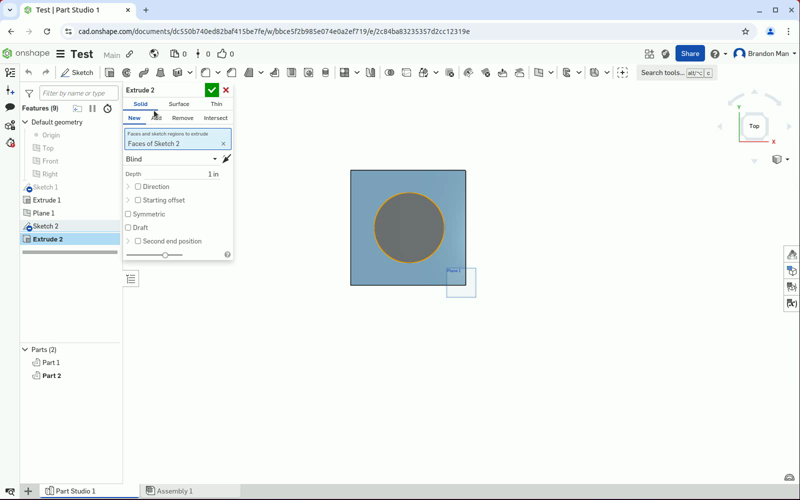
mouse_move(186, 120)
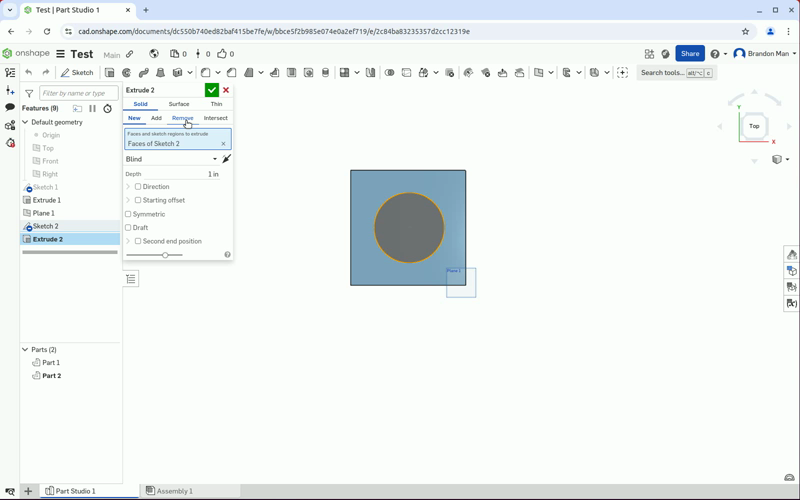
click(186, 120)
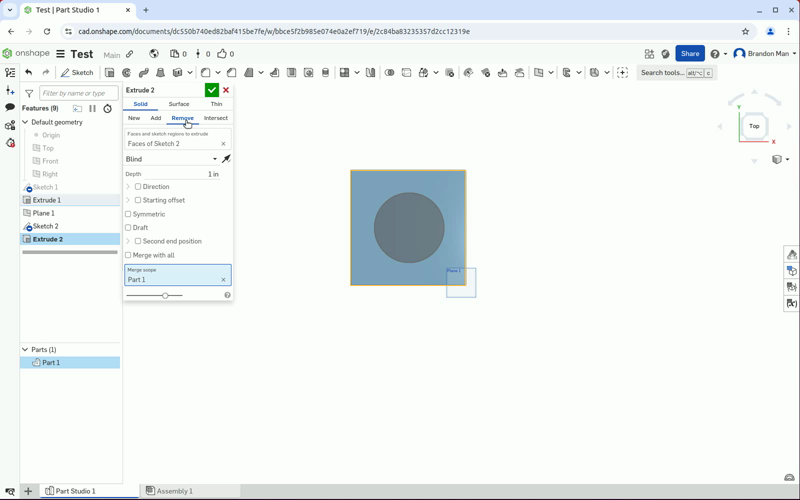
key(tab, 4)
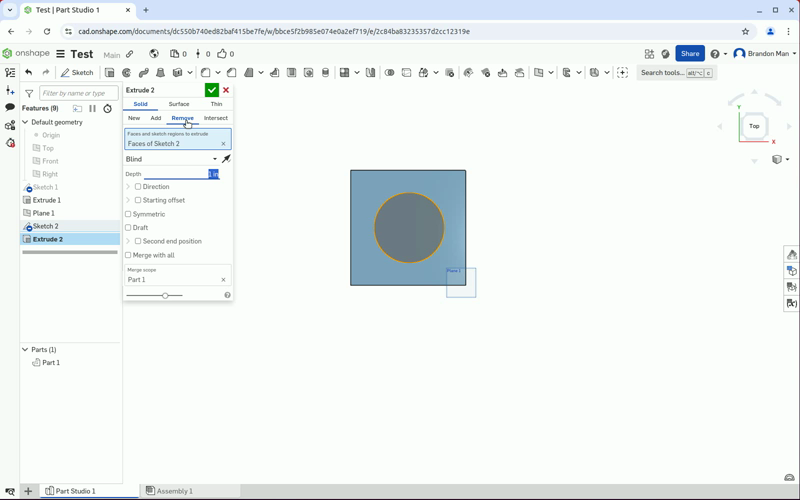
text(14.683)
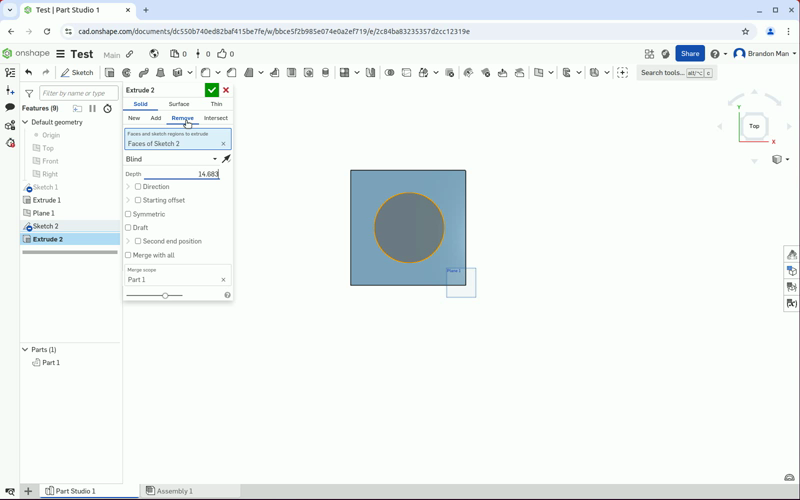
key(tab, 6)
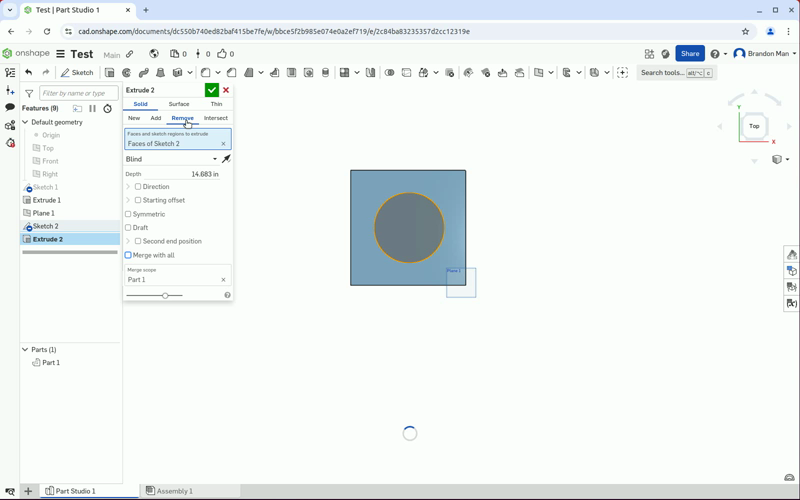
key(space)
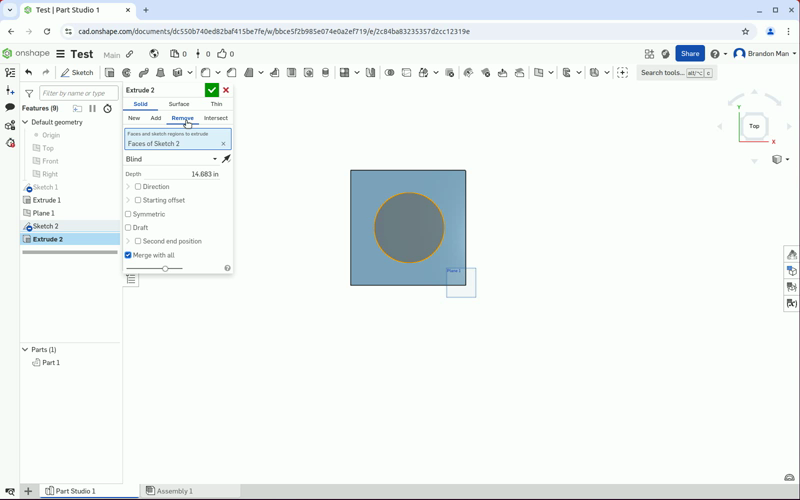
key(enter)
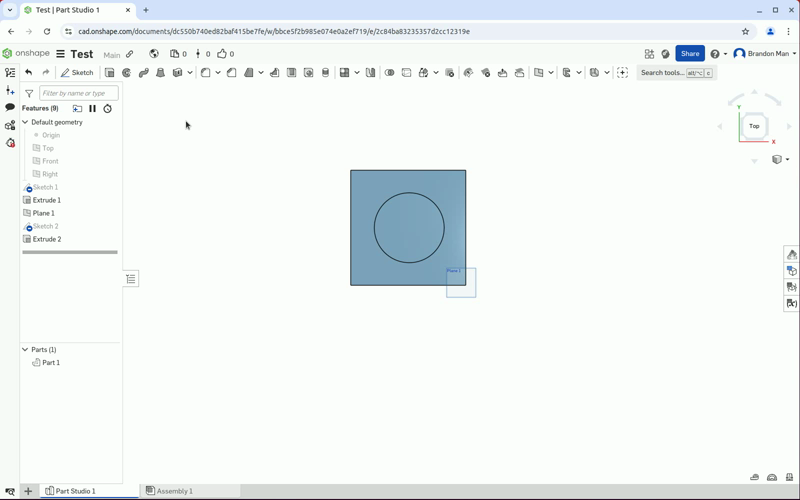
key(shift+h)
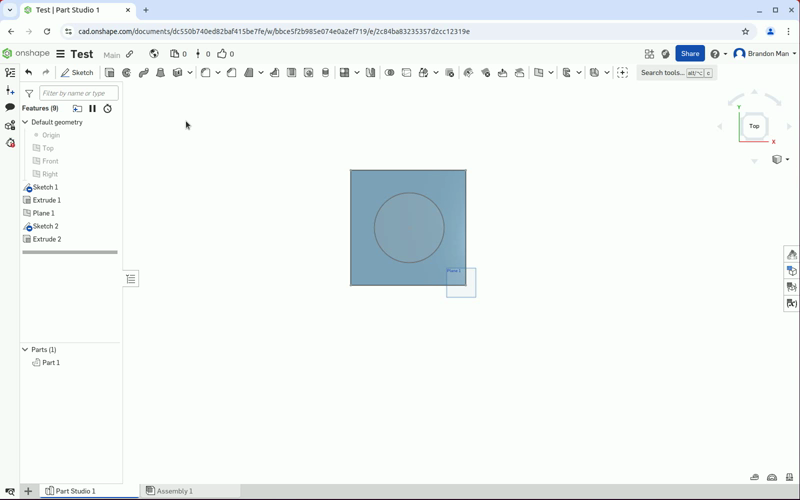
key(shift+h)
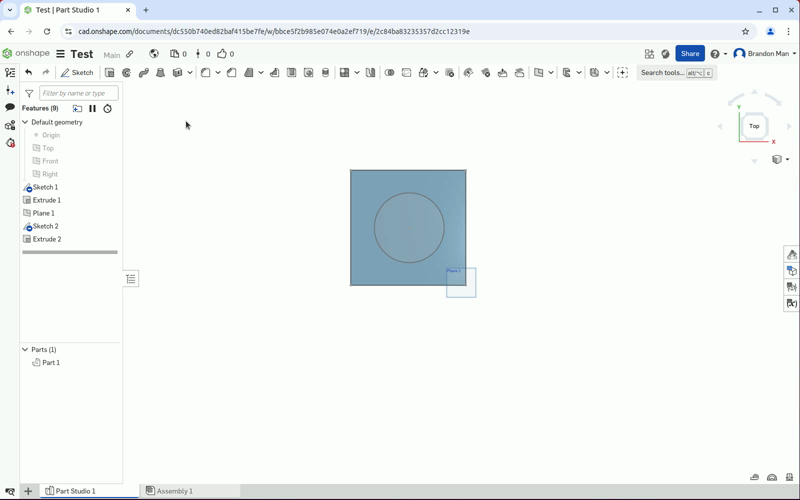
key(shift+7)
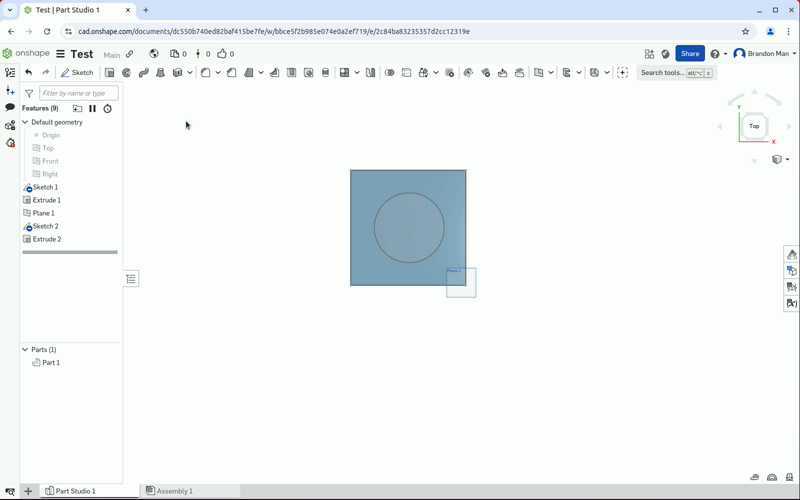
key(up, 3)
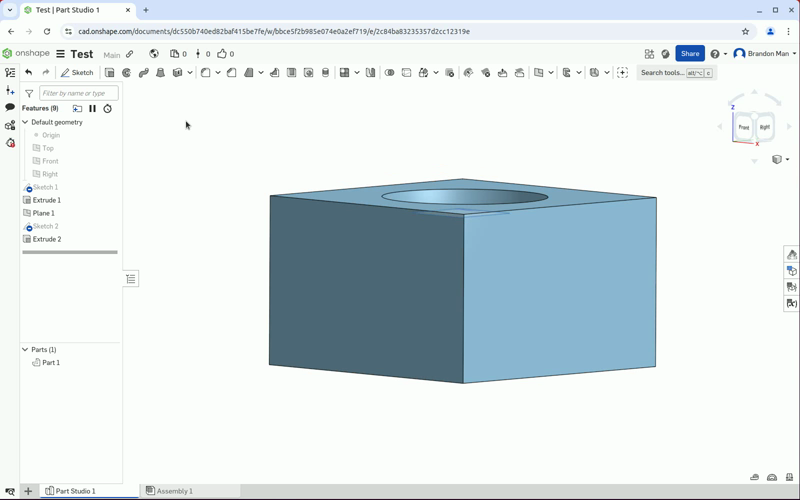
key(left, 3)
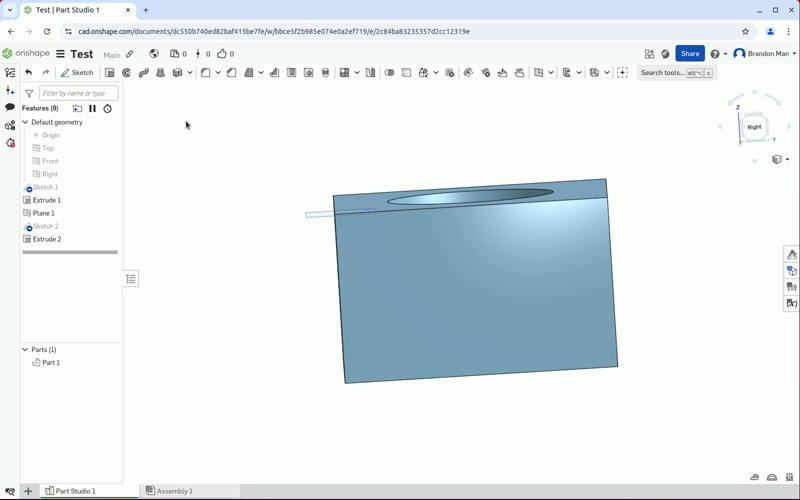
key(right, 3)
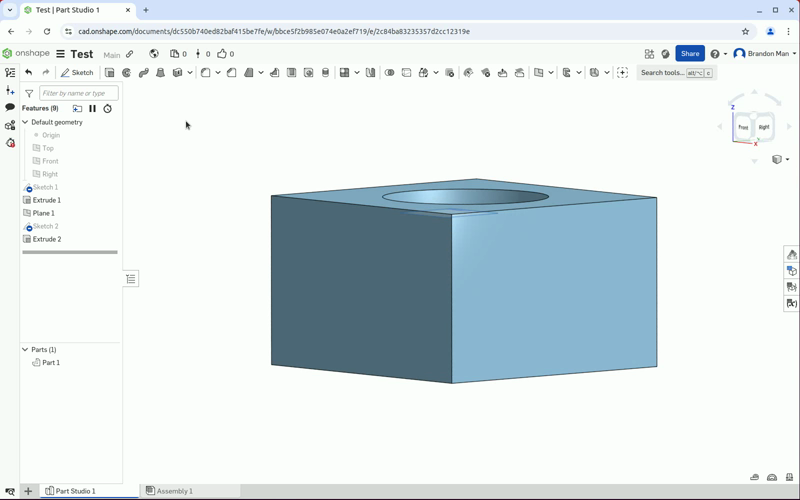
key(down, 3)
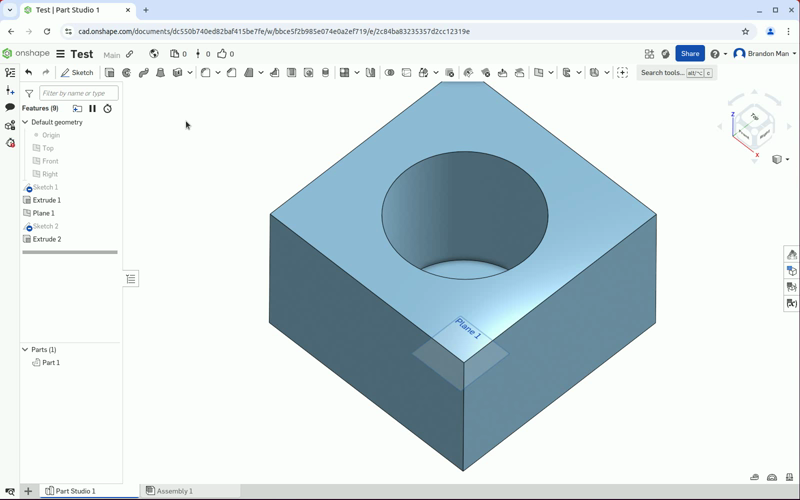
mouse_move(73, 189)
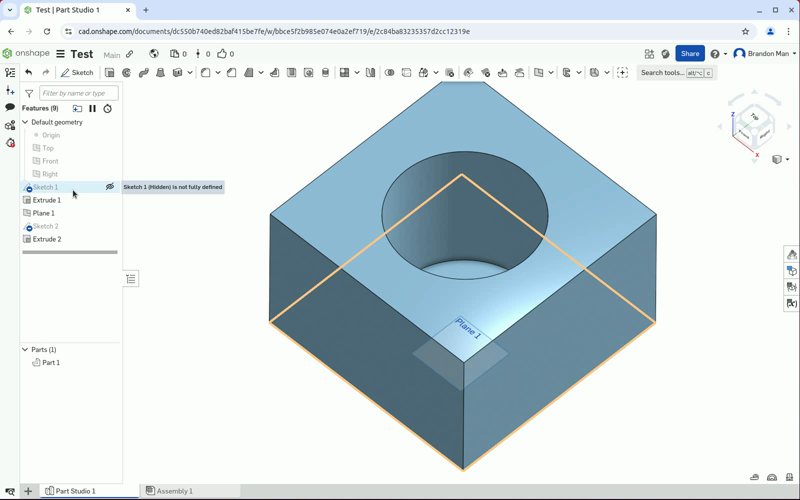
click(73, 189)